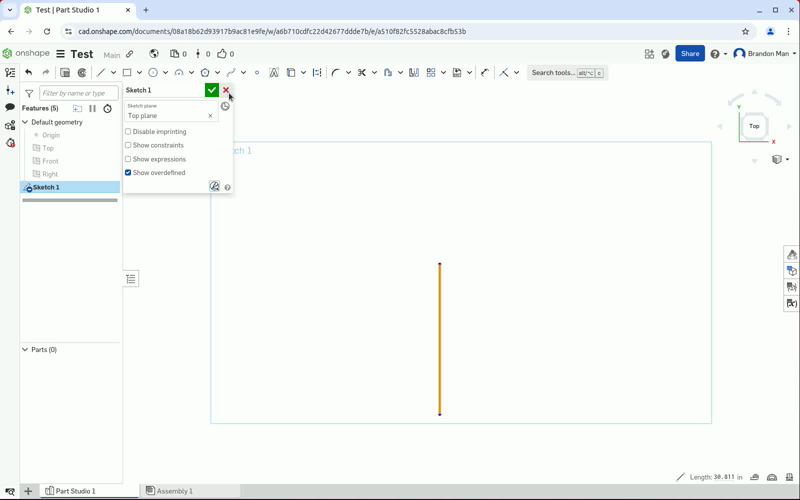
key(shift+h)
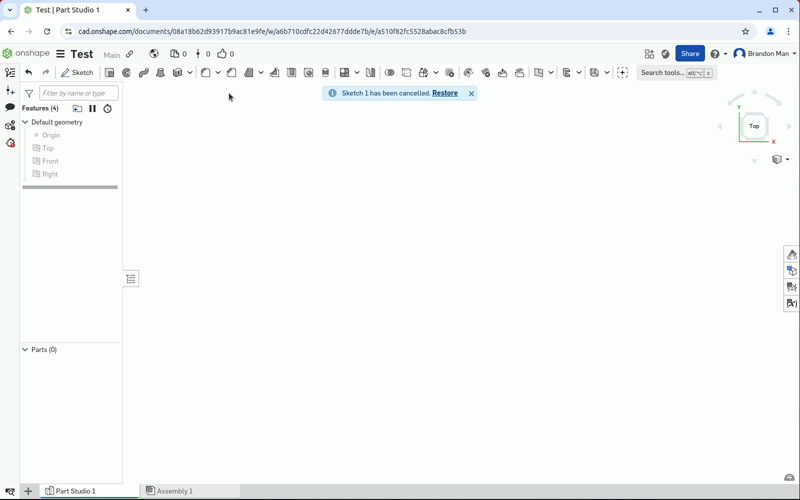
mouse_move(73, 352)
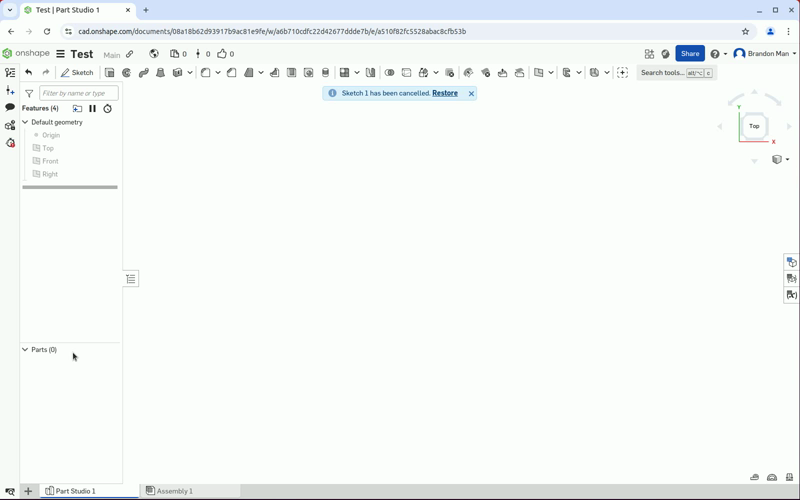
key(y)
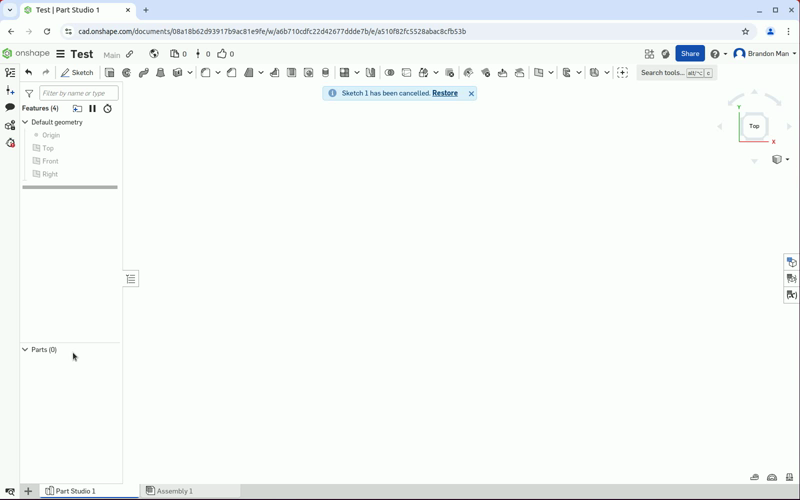
key(shift+p)
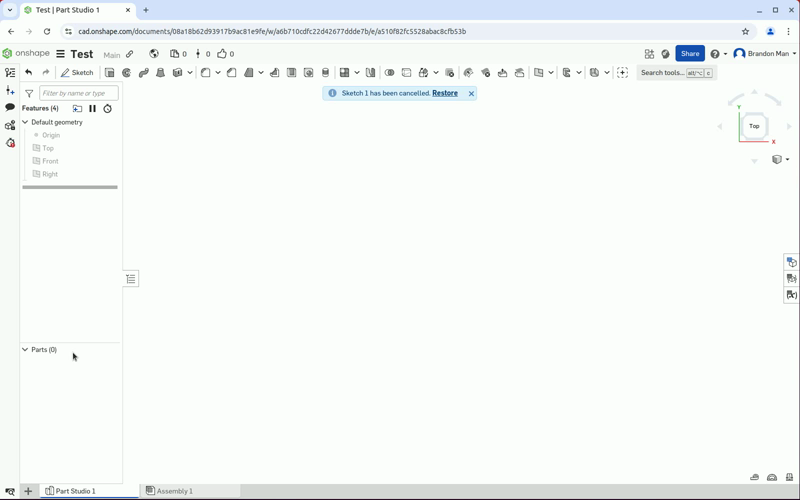
key(space)
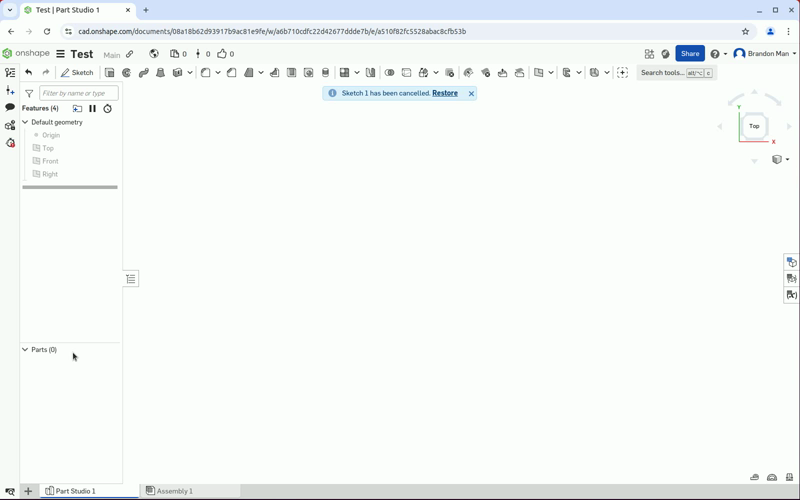
key_down(shift)
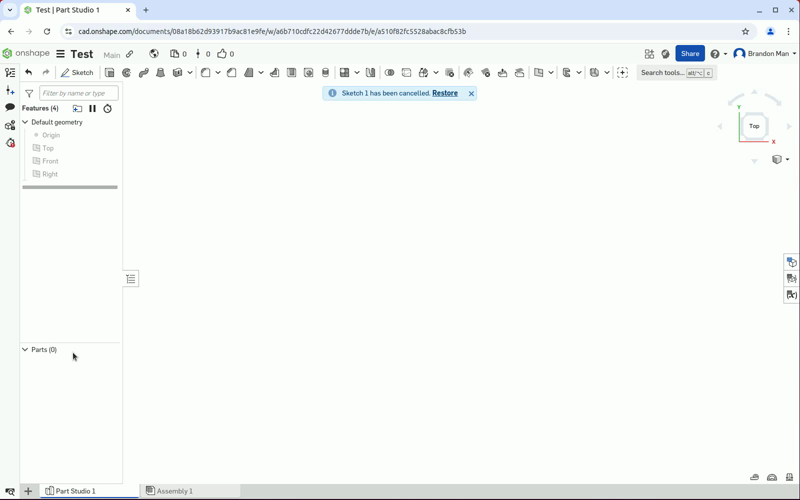
key(up)
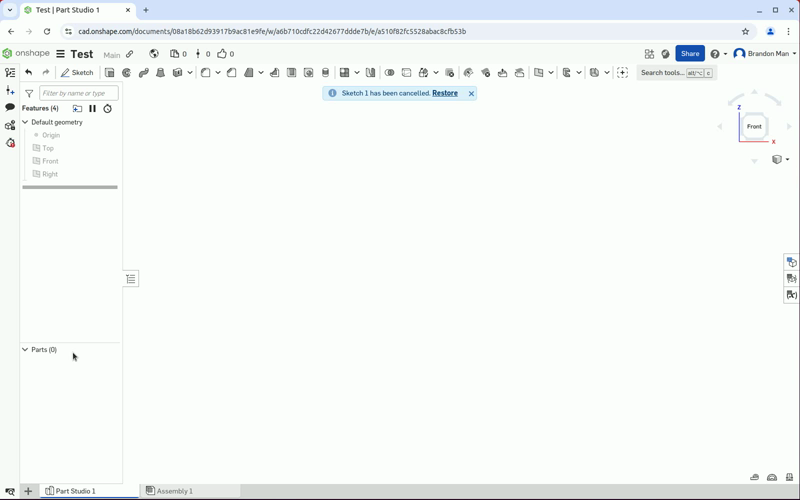
key_up(shift)
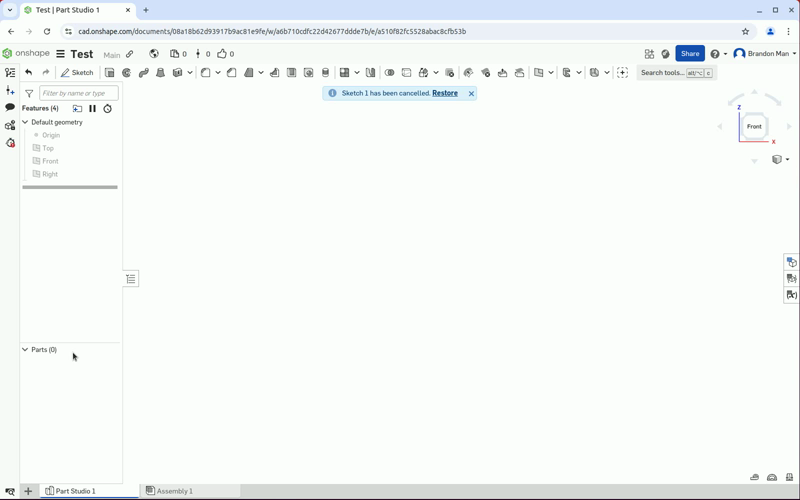
mouse_move(73, 352)
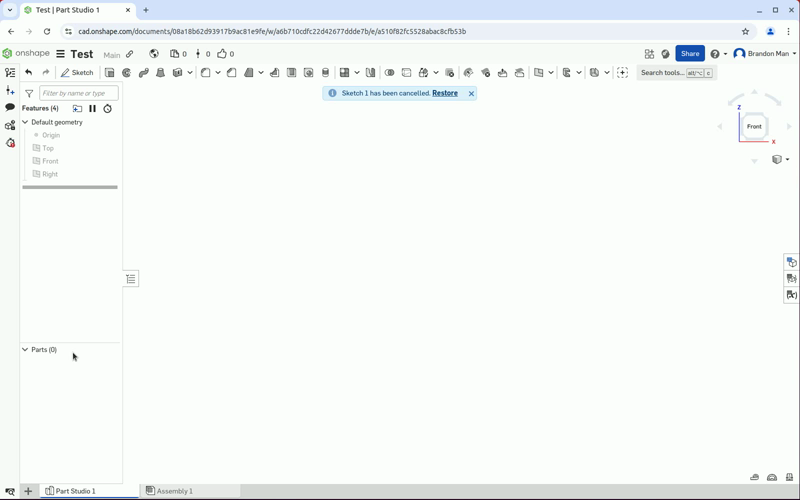
key(shift+y)
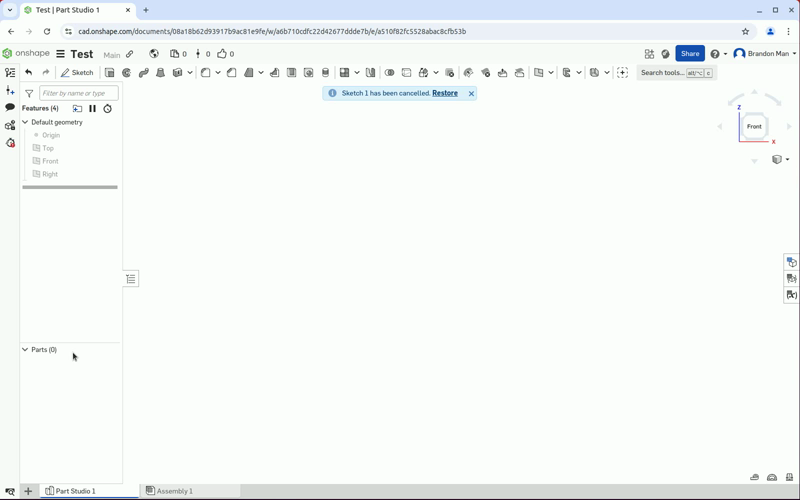
key(shift+s)
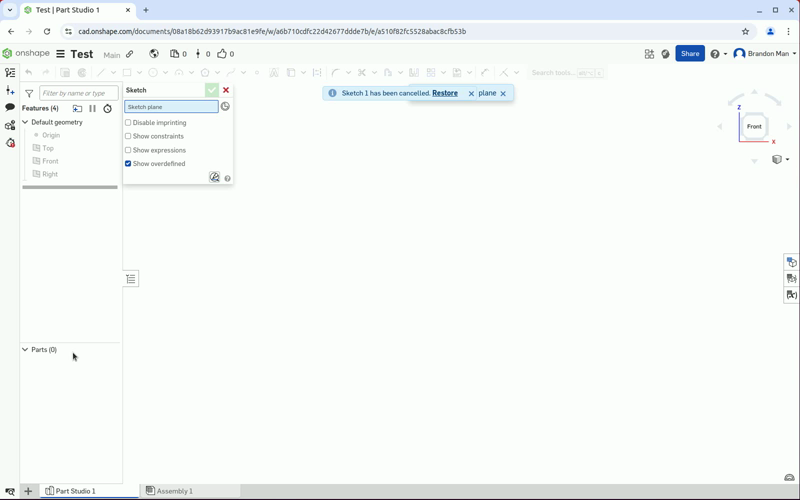
mouse_move(73, 163)
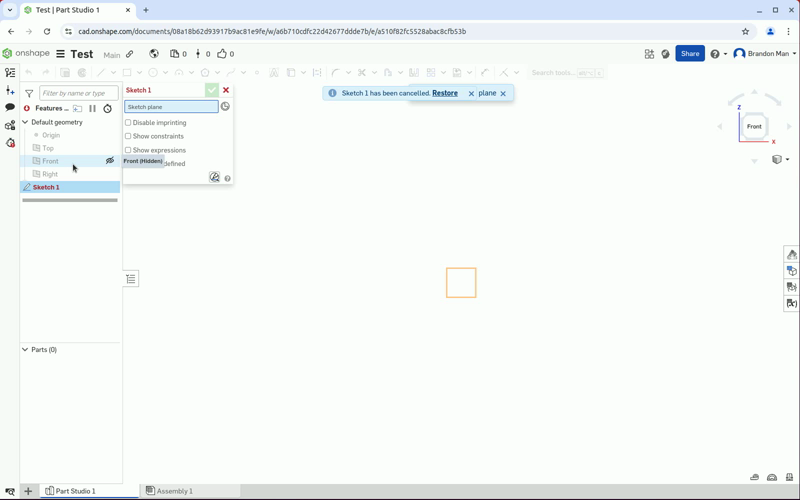
click(73, 163)
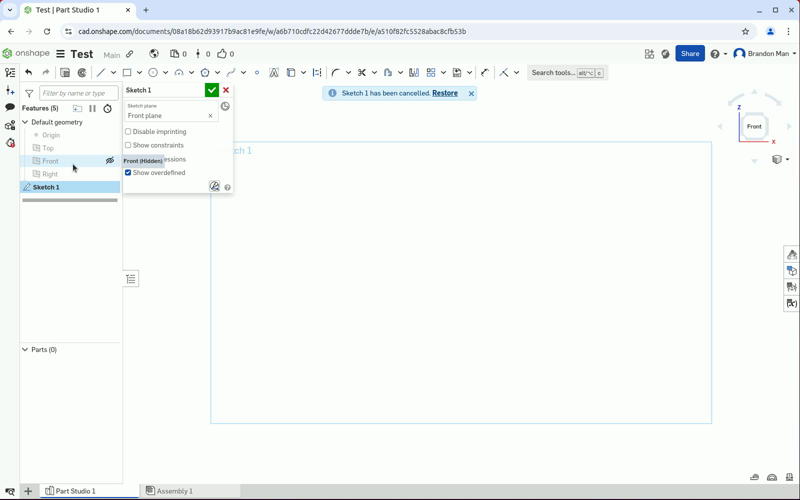
mouse_move(73, 352)
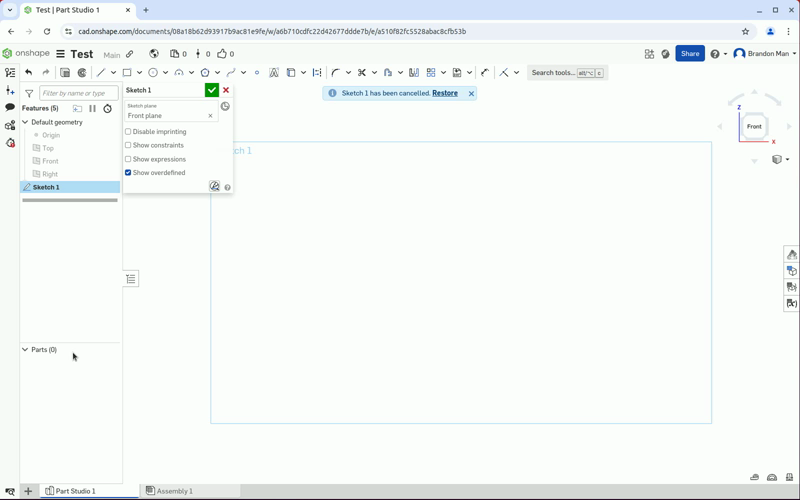
key(y)
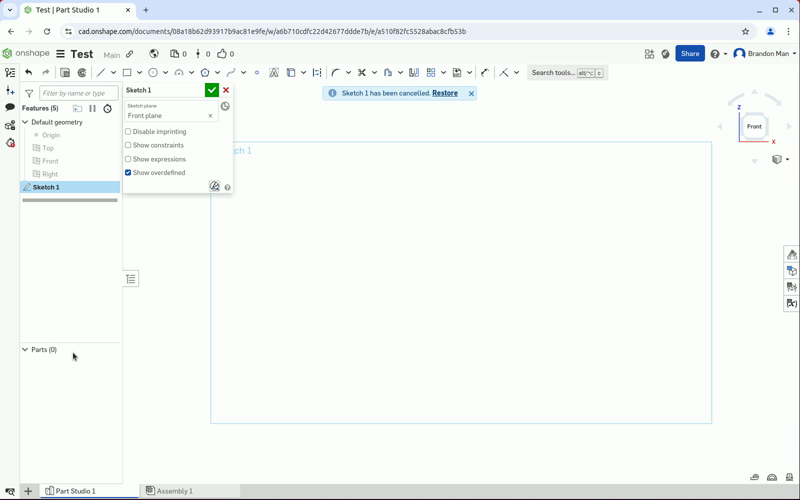
key(l)
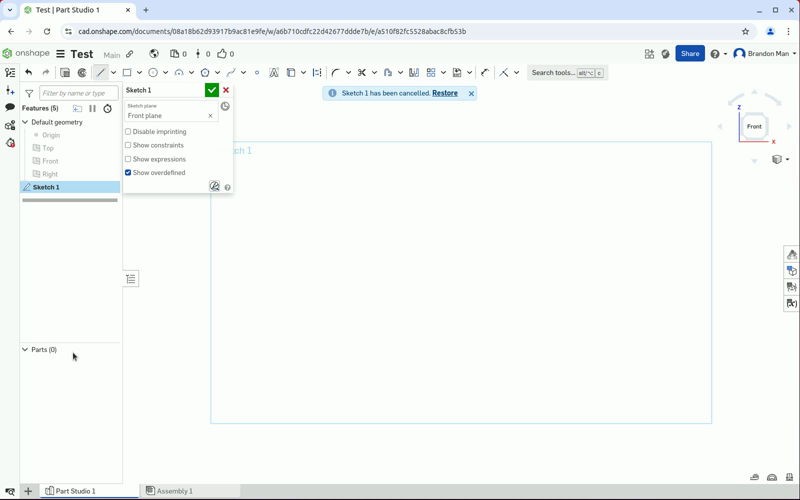
key_down(shift)
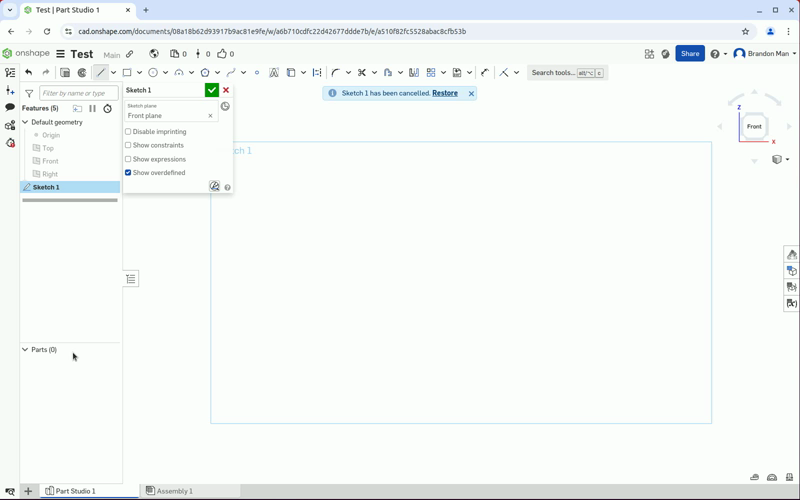
mouse_move(460, 282)
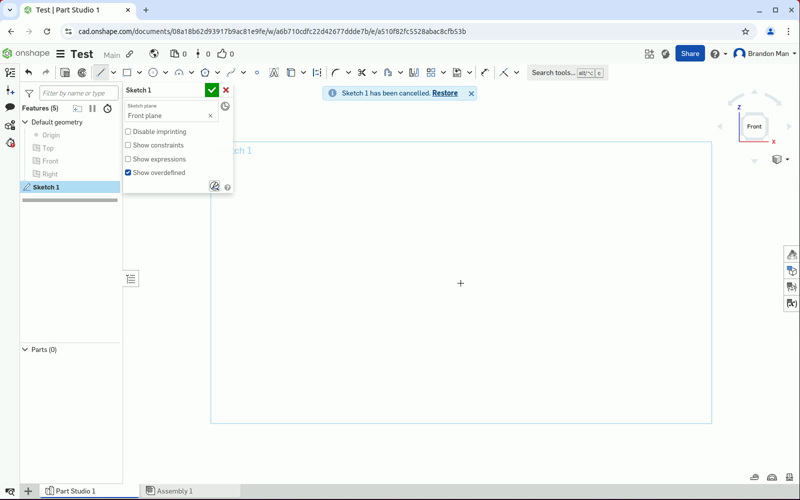
click(460, 282)
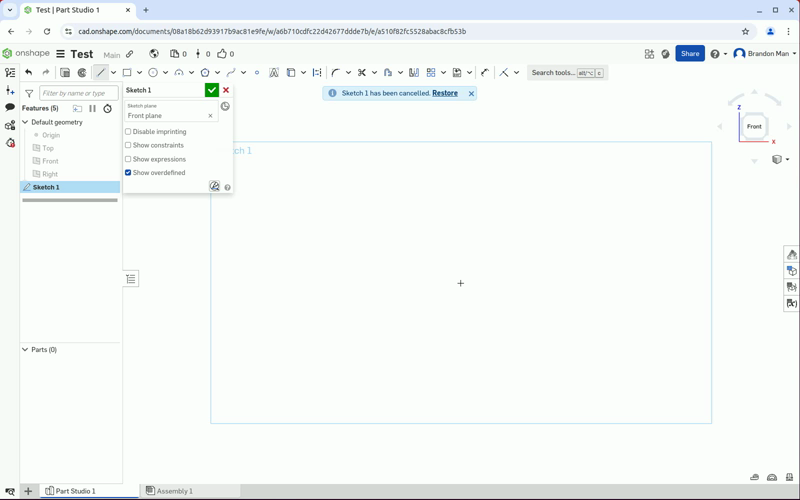
key_up(shift)
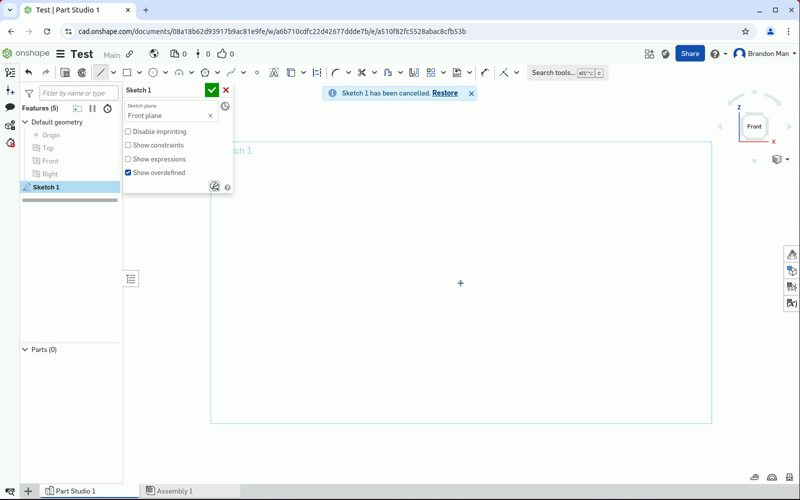
key_down(shift)
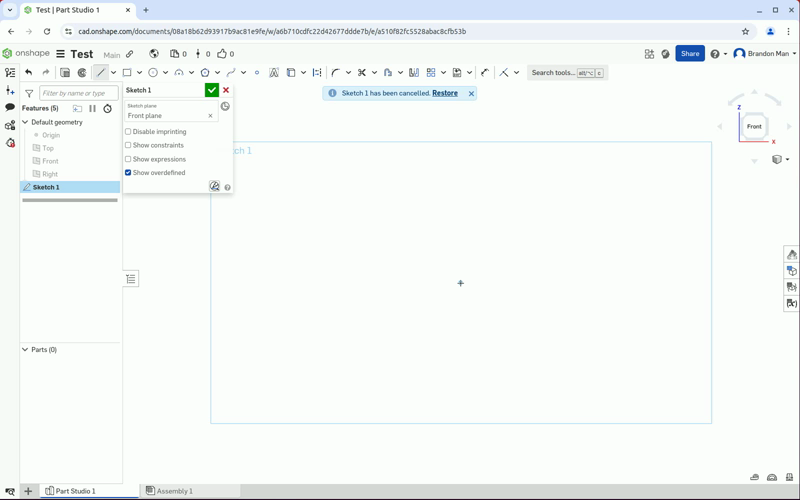
mouse_move(573, 282)
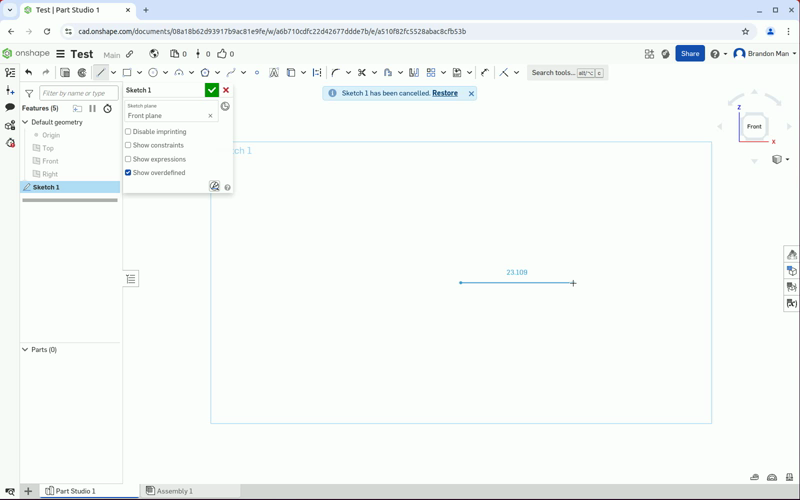
click(573, 282)
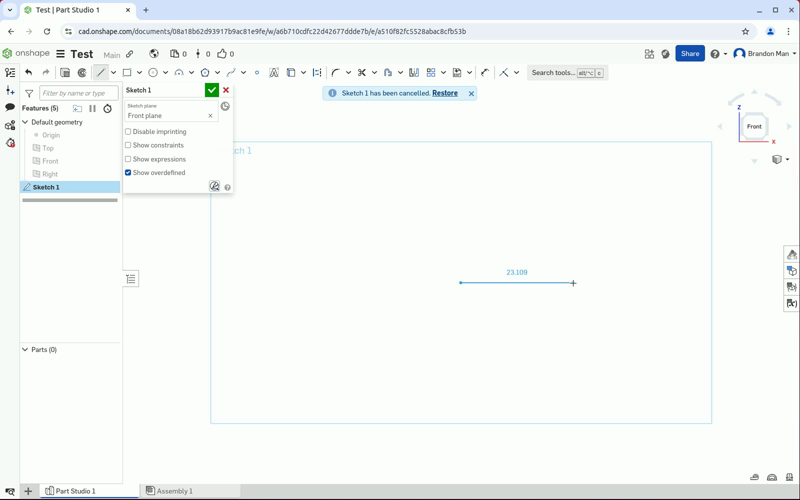
key_up(shift)
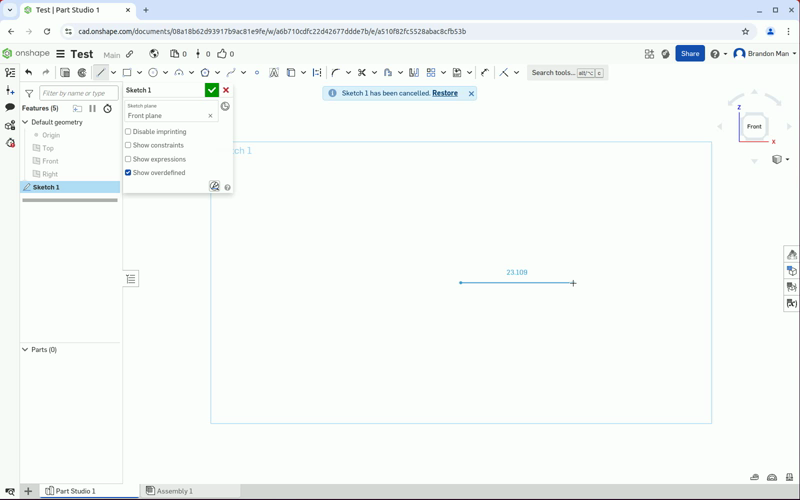
key_down(shift)
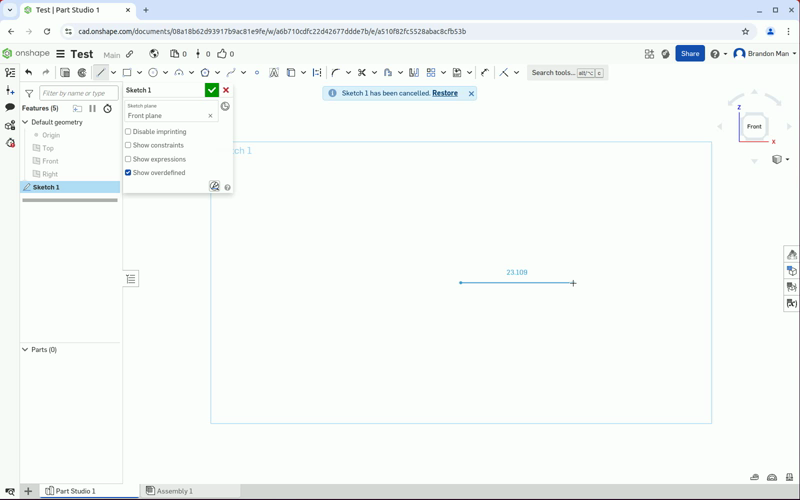
mouse_move(589, 282)
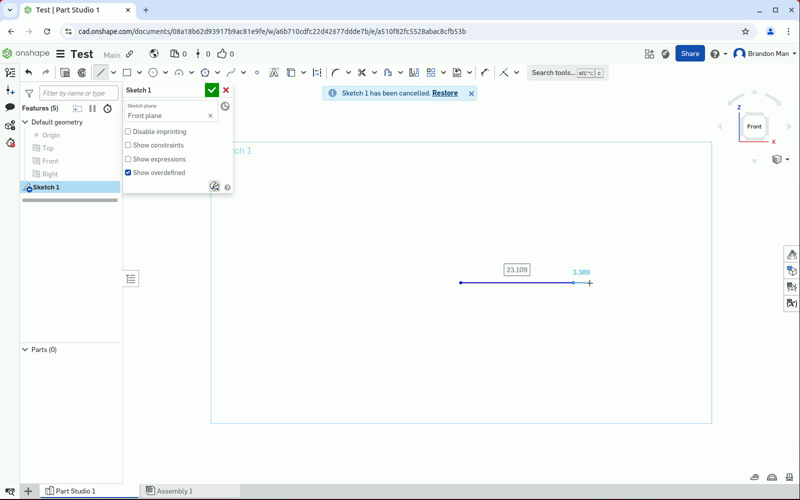
mouse_move(573, 235)
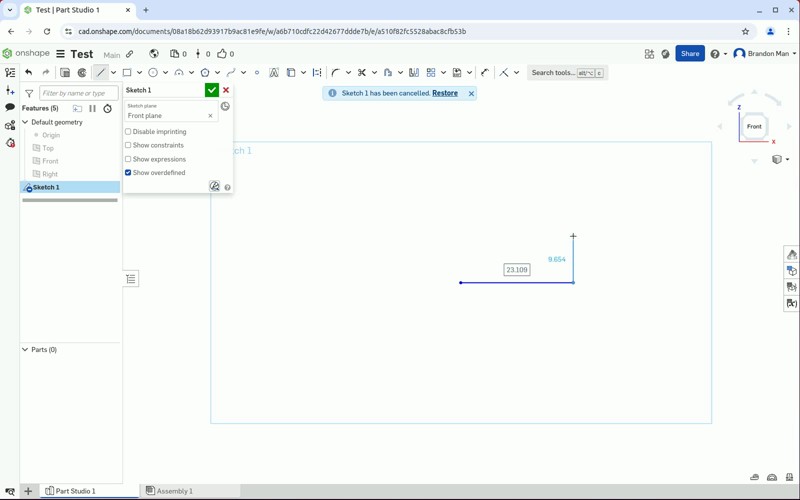
click(573, 235)
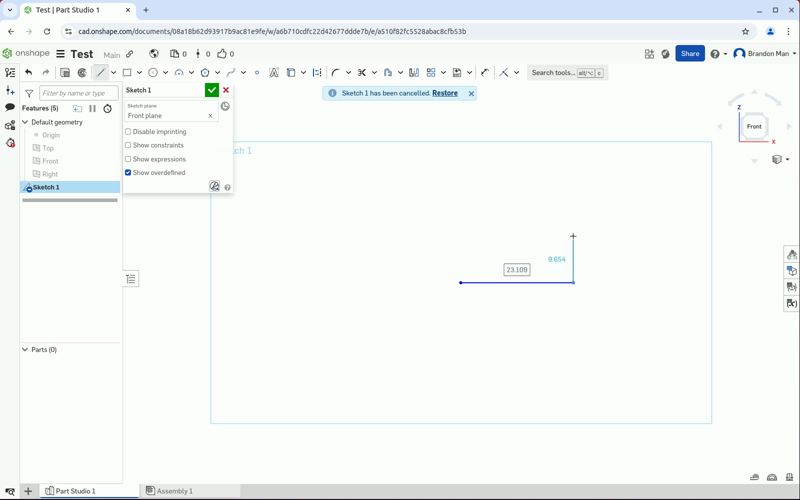
key_up(shift)
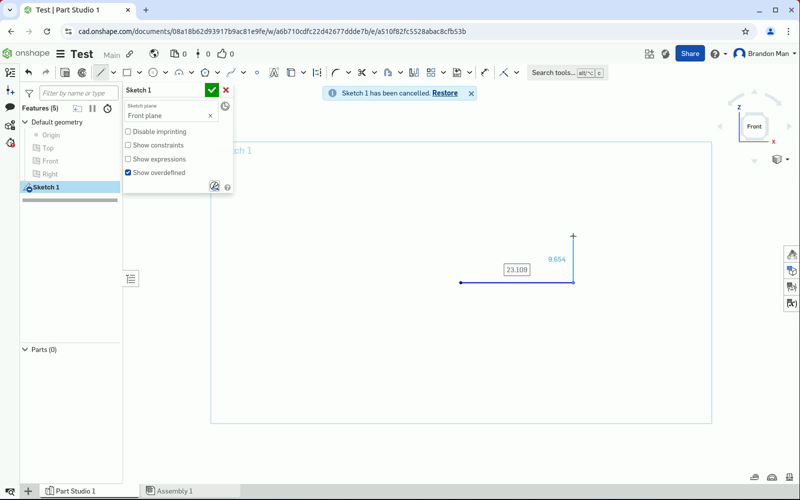
key_down(shift)
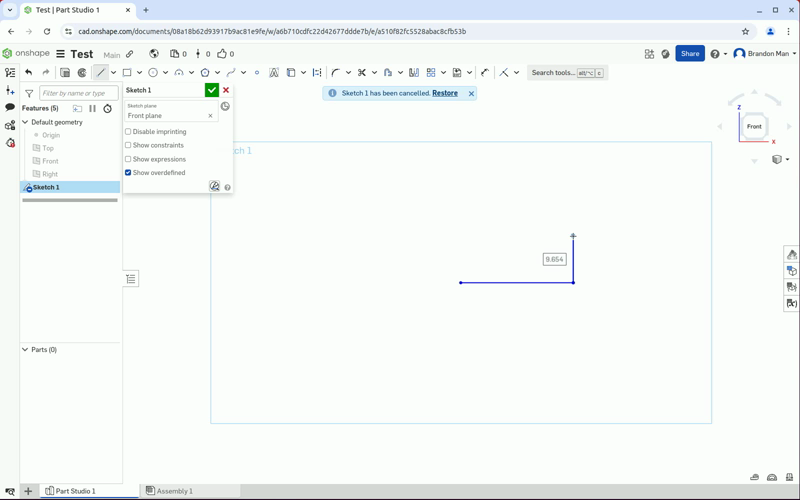
mouse_move(460, 235)
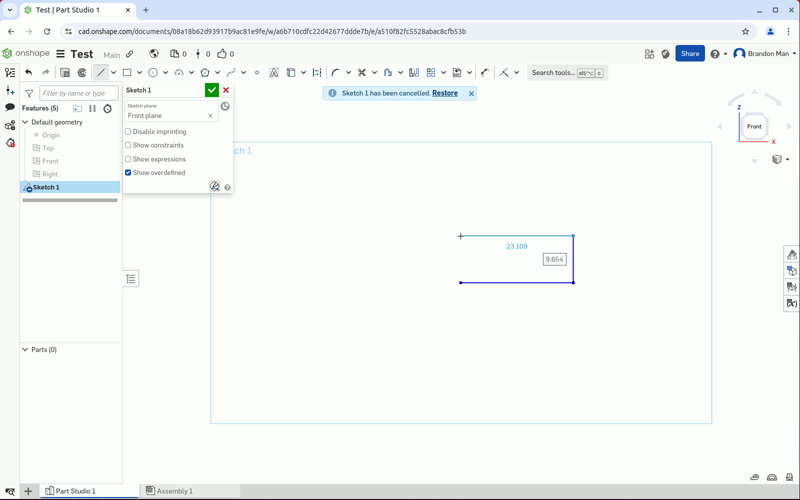
click(460, 235)
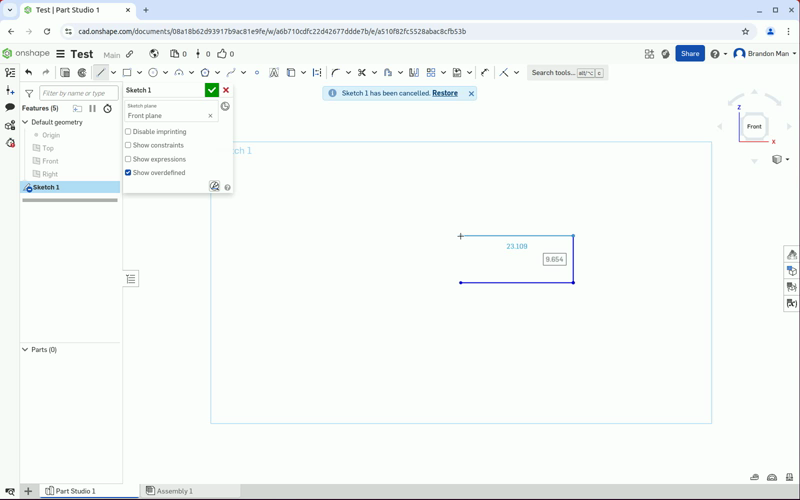
key_up(shift)
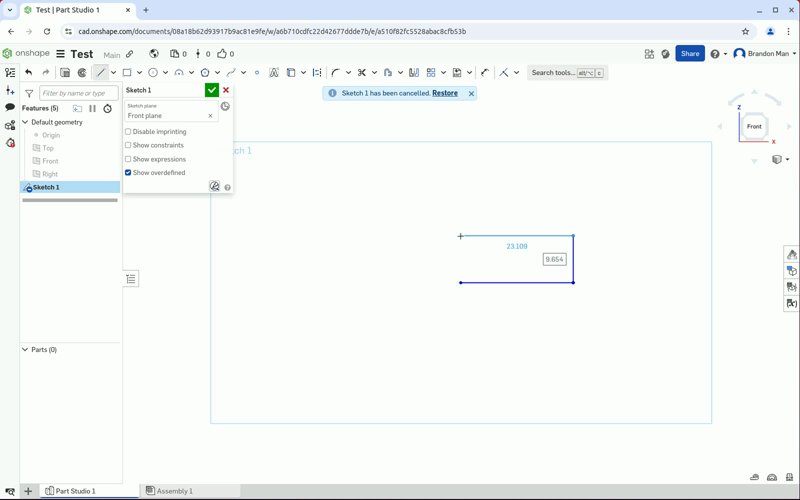
mouse_move(490, 235)
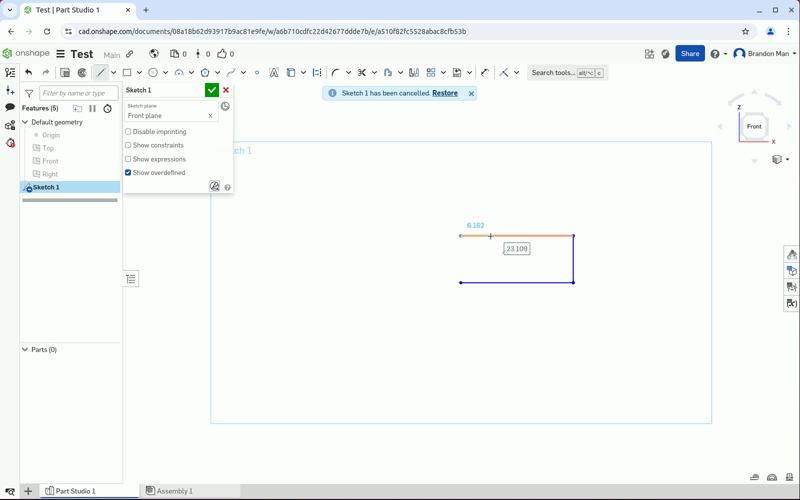
key_down(shift)
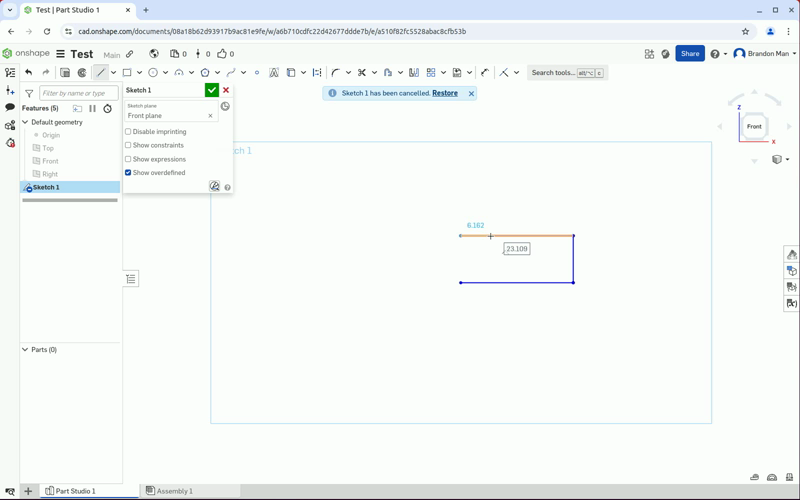
mouse_move(460, 282)
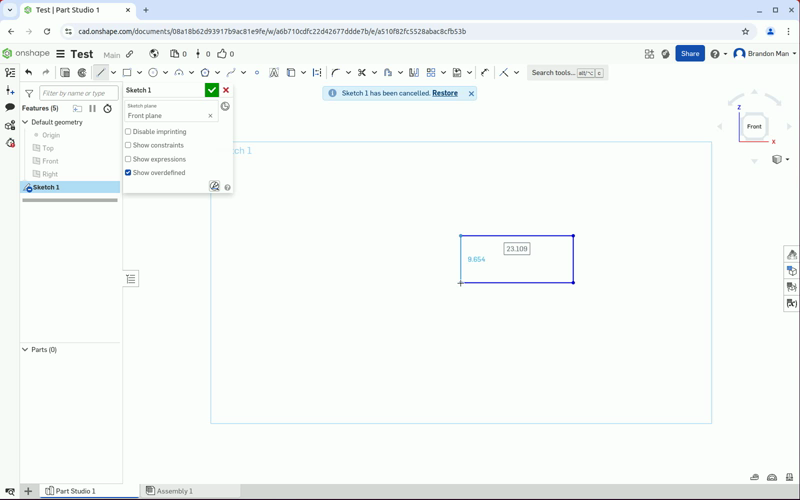
key_up(shift)
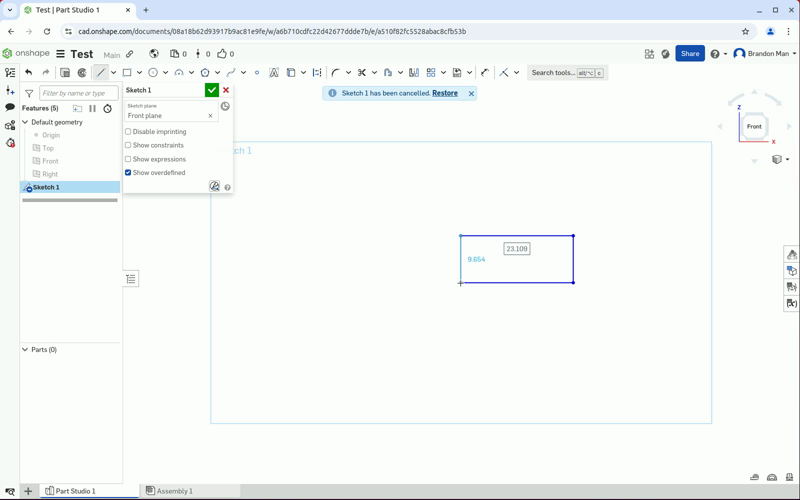
click(460, 282)
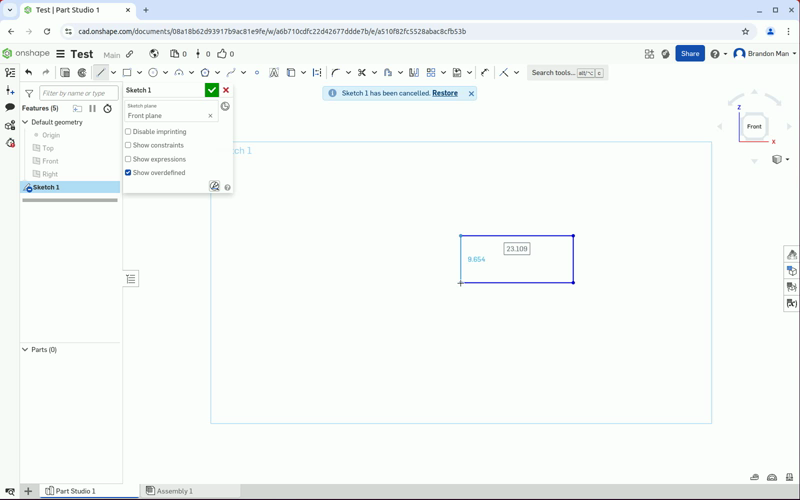
key(esc)
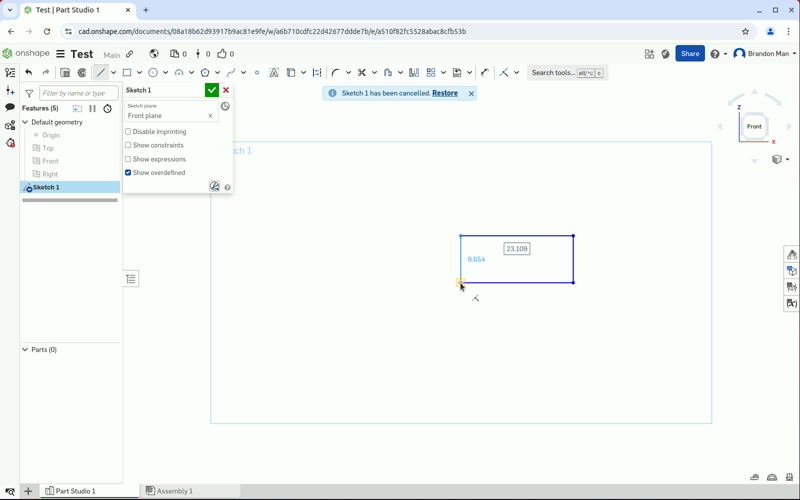
mouse_move(518, 249)
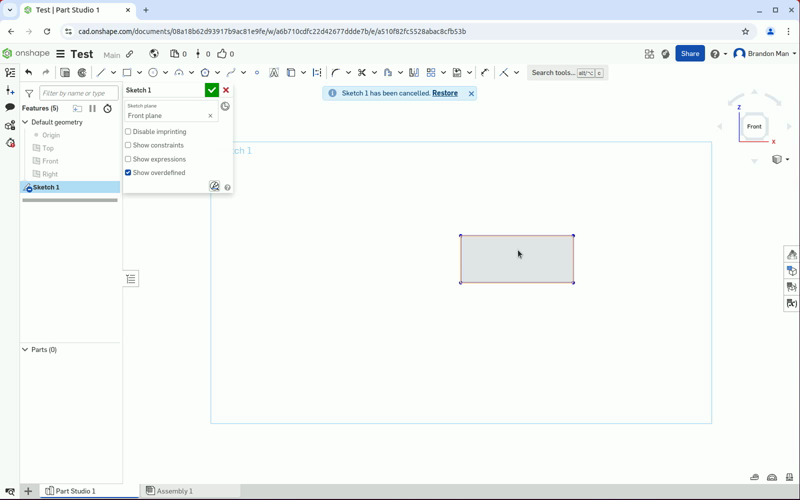
click(518, 249)
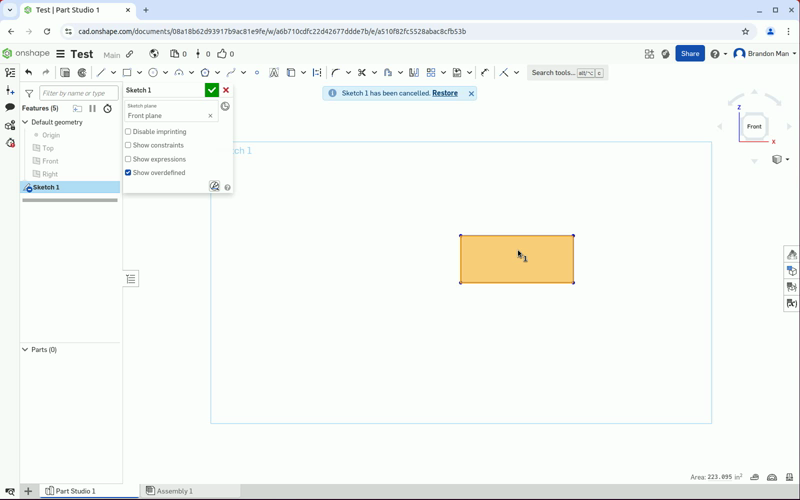
mouse_move(73, 352)
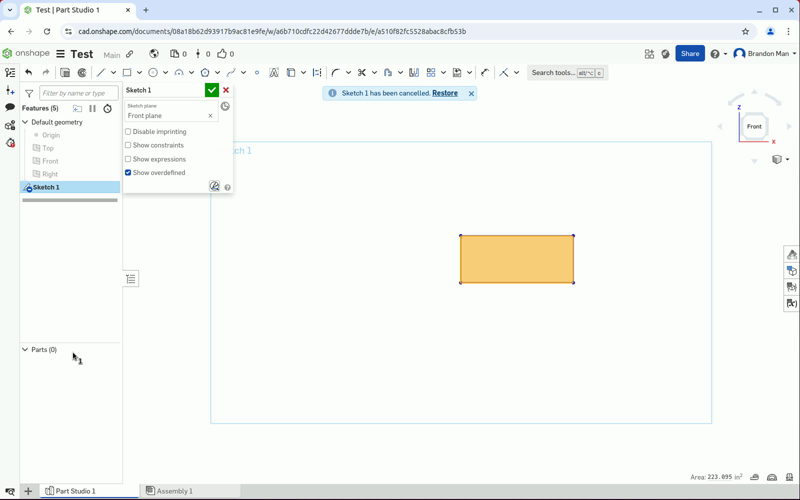
key(shift+y)
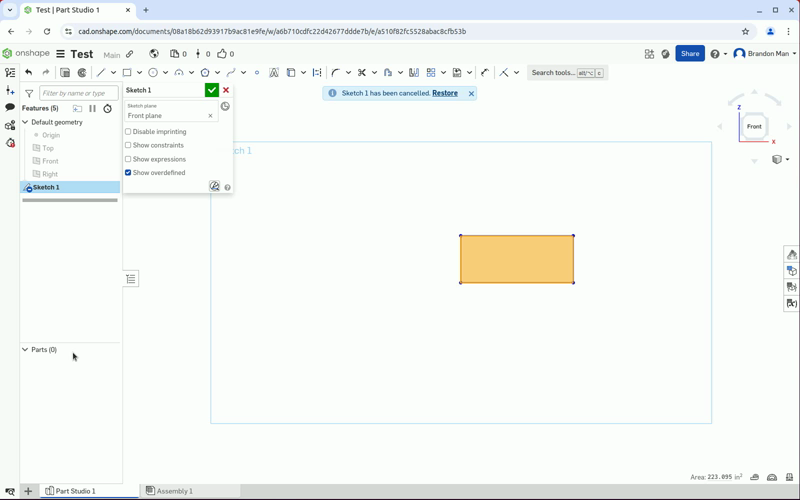
key(shift+e)
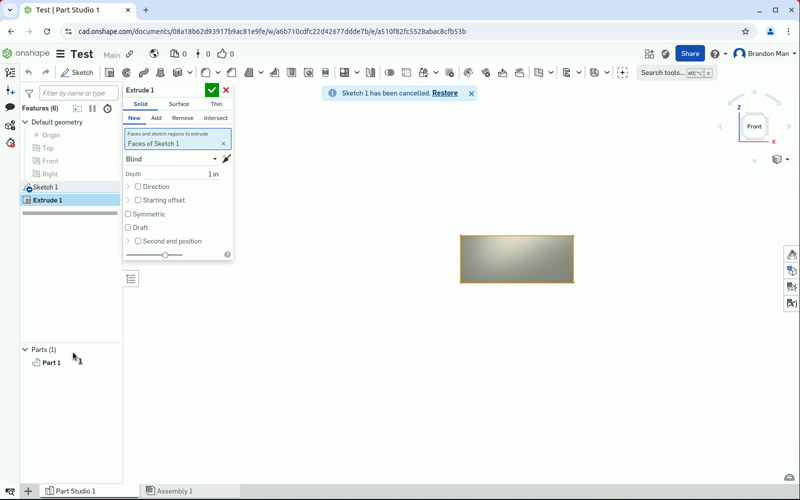
mouse_move(143, 106)
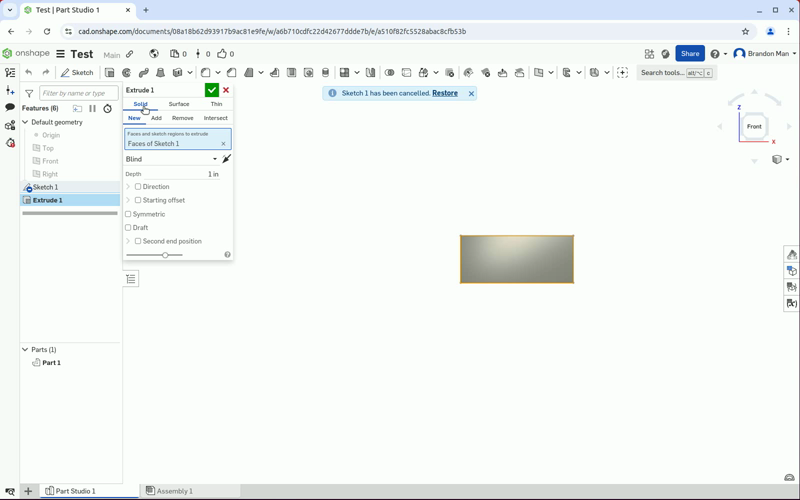
click(143, 106)
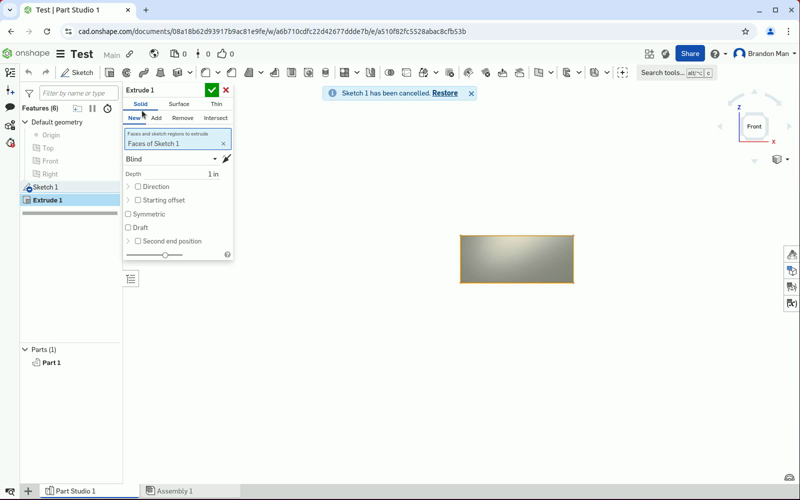
mouse_move(137, 120)
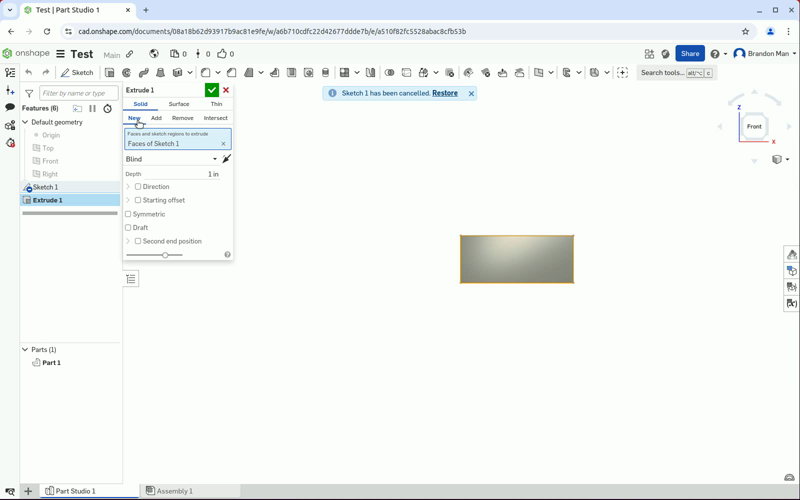
click(137, 120)
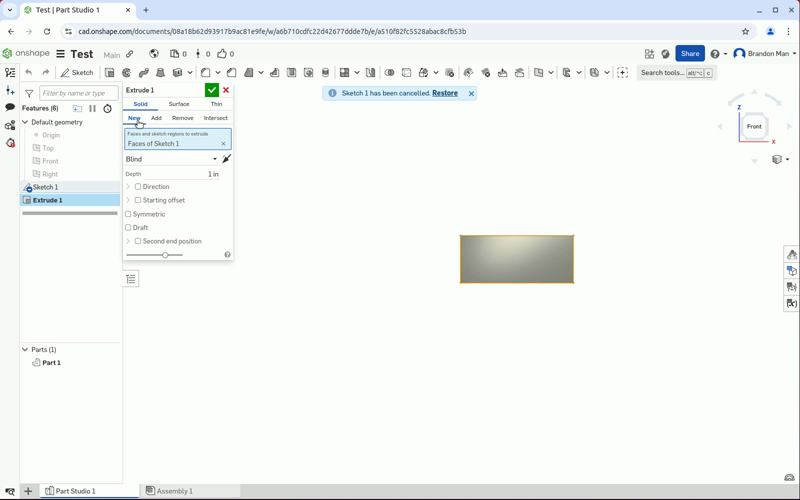
key(tab, 4)
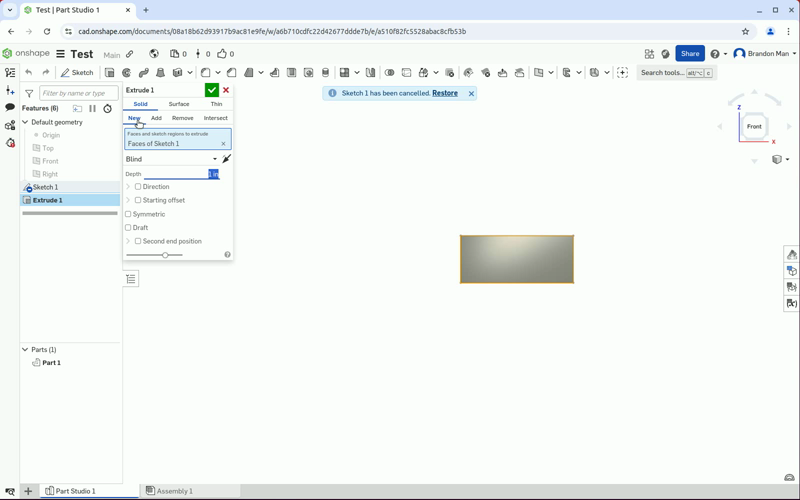
text(1.685)
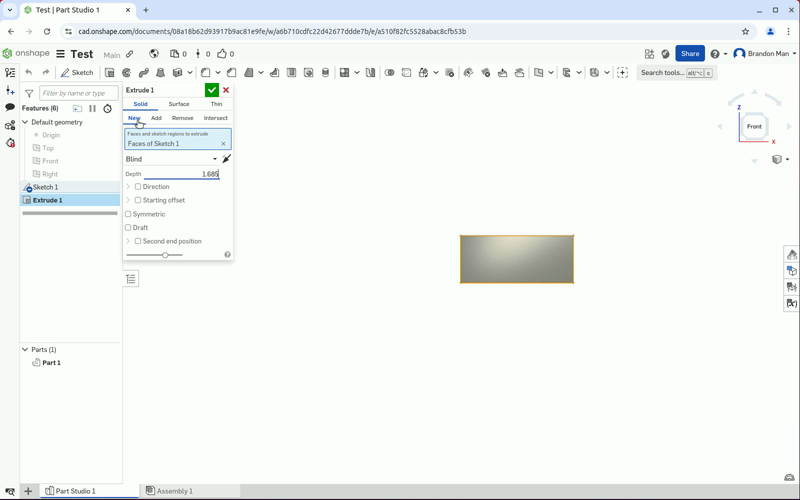
key(enter)
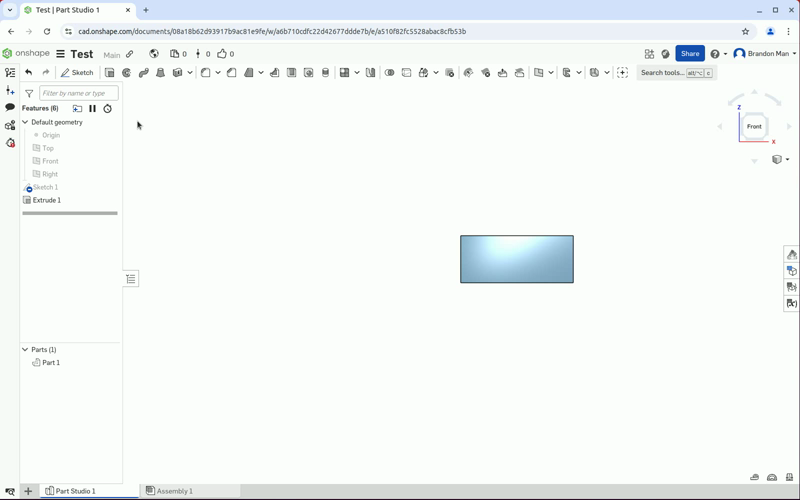
key(shift+h)
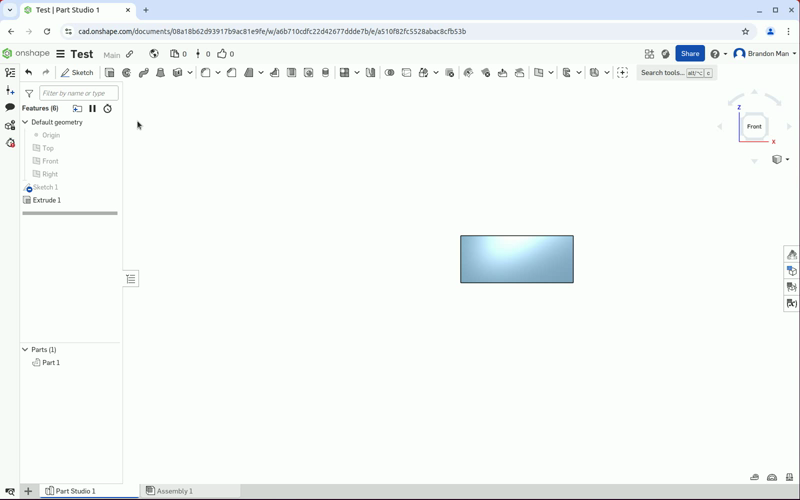
key(shift+h)
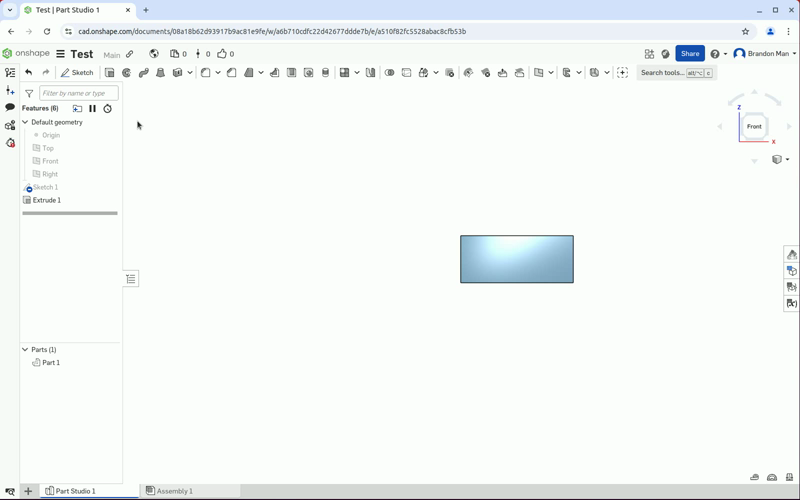
mouse_move(73, 189)
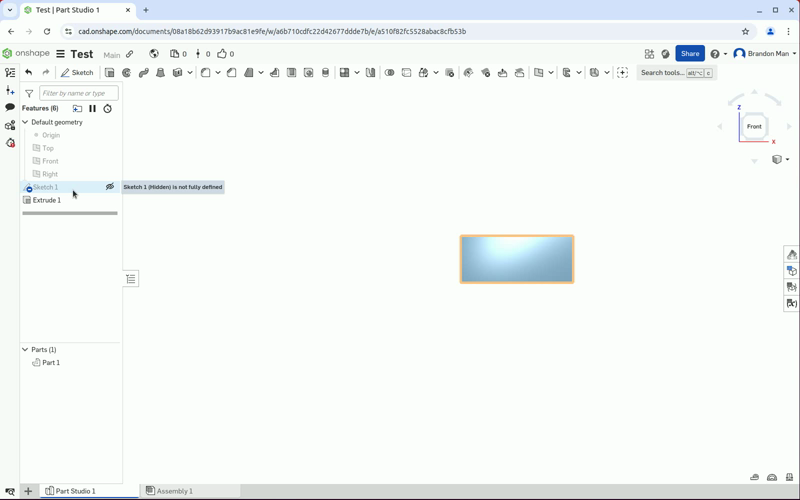
click(73, 189)
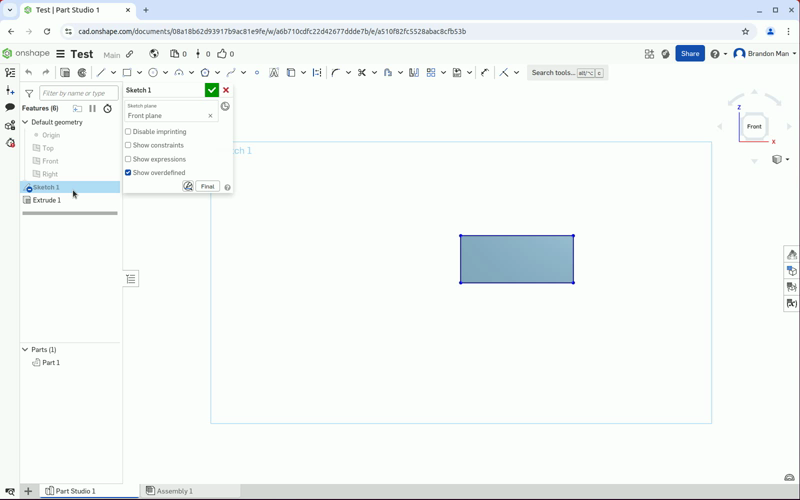
mouse_move(229, 92)
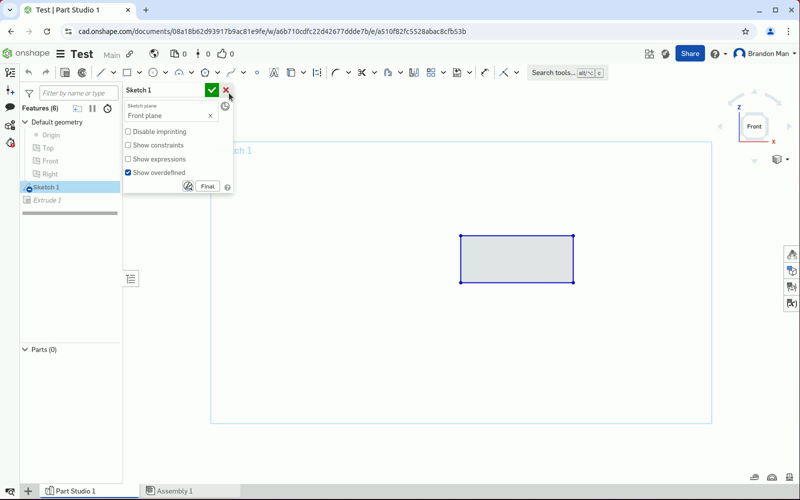
click(229, 92)
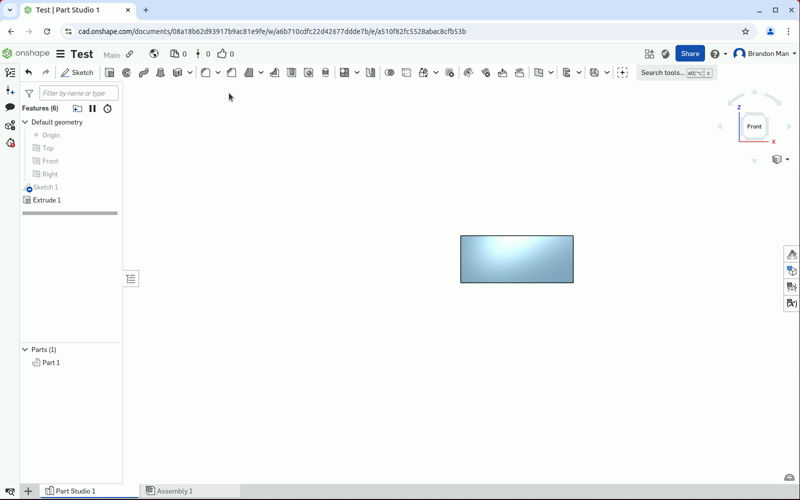
mouse_move(541, 75)
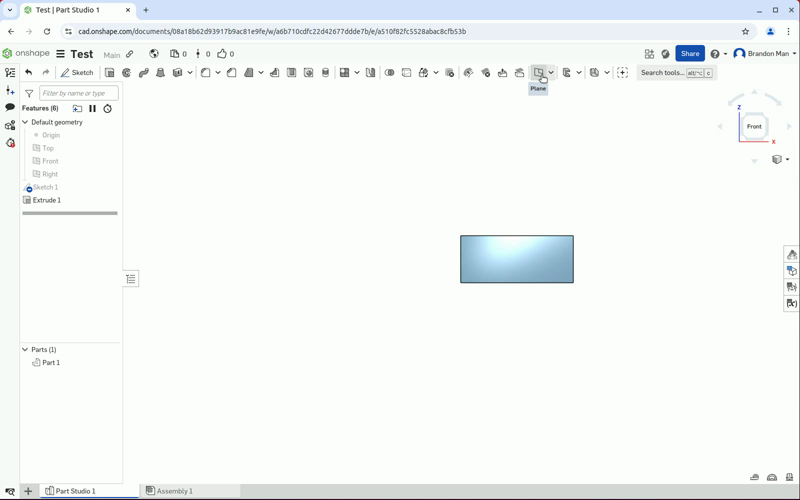
click(541, 75)
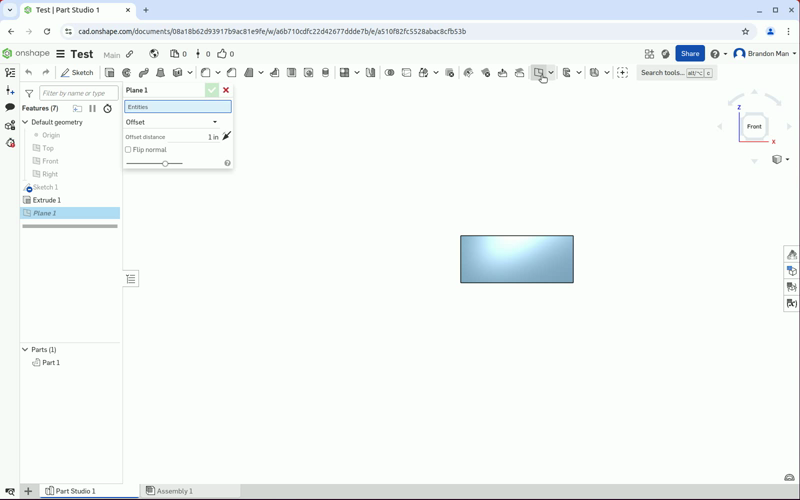
mouse_move(73, 163)
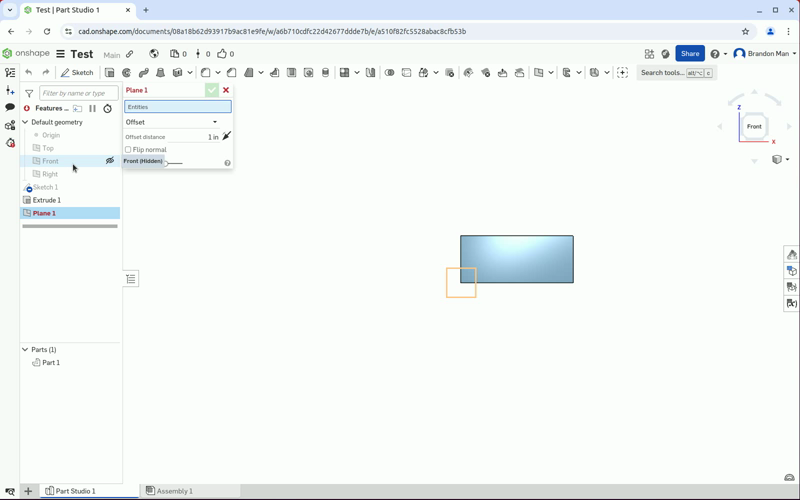
click(73, 163)
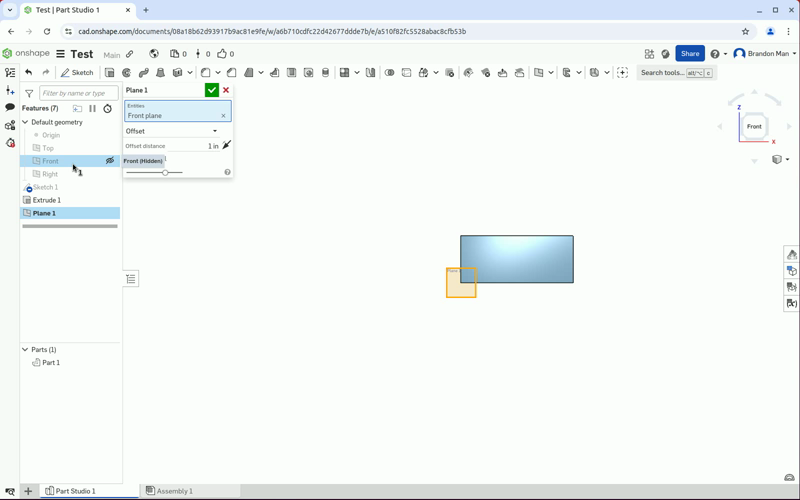
key(tab, 2)
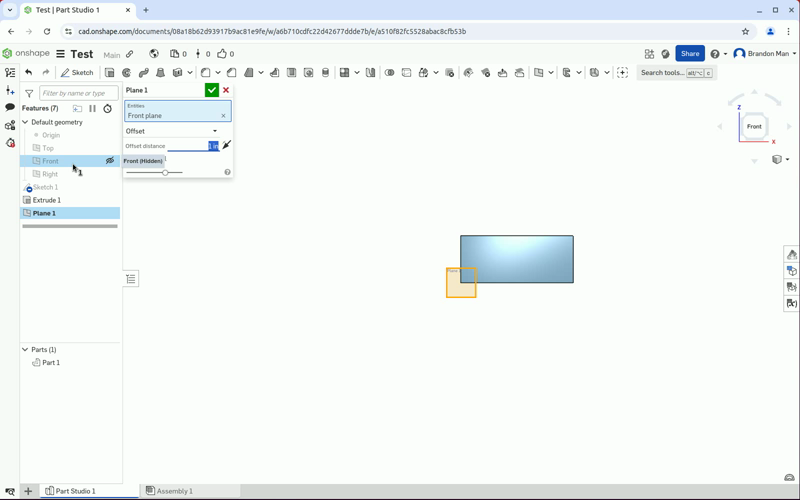
text(1.695)
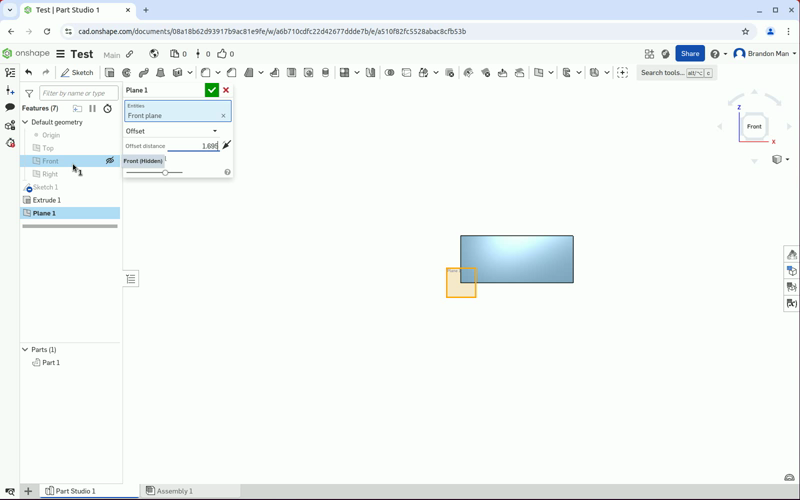
key(enter, 2)
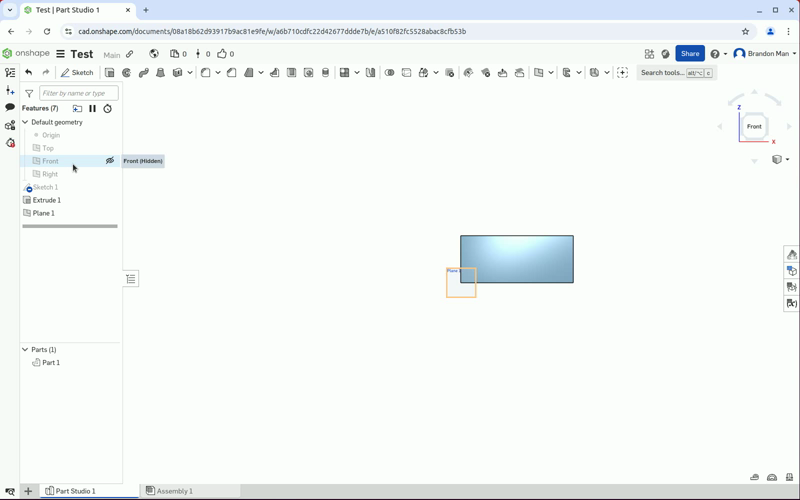
key(shift+s)
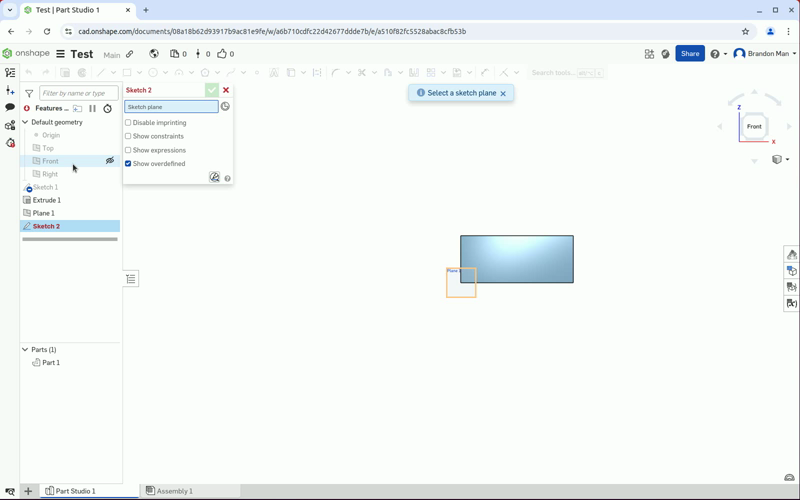
mouse_move(73, 215)
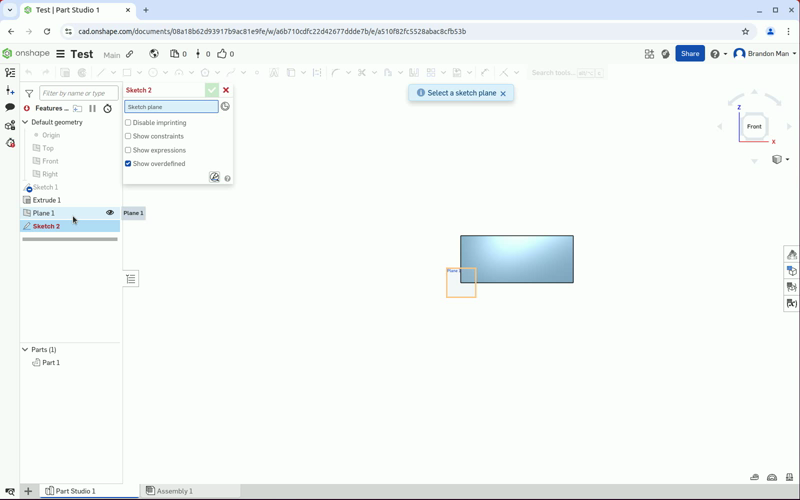
click(73, 215)
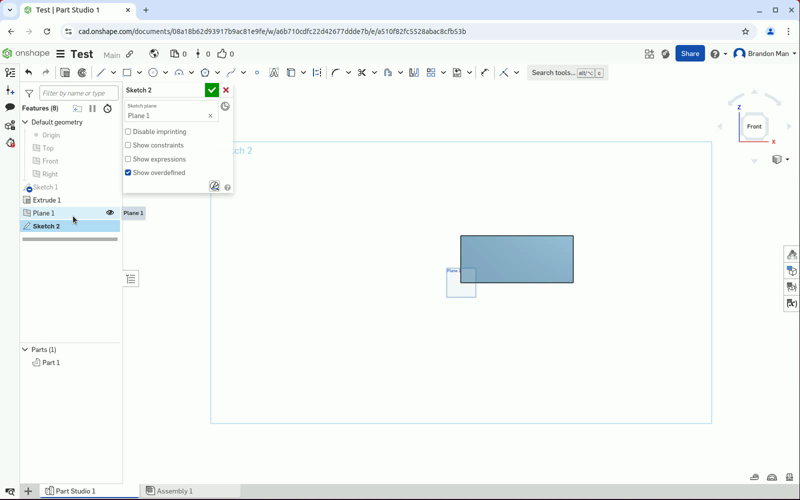
mouse_move(73, 352)
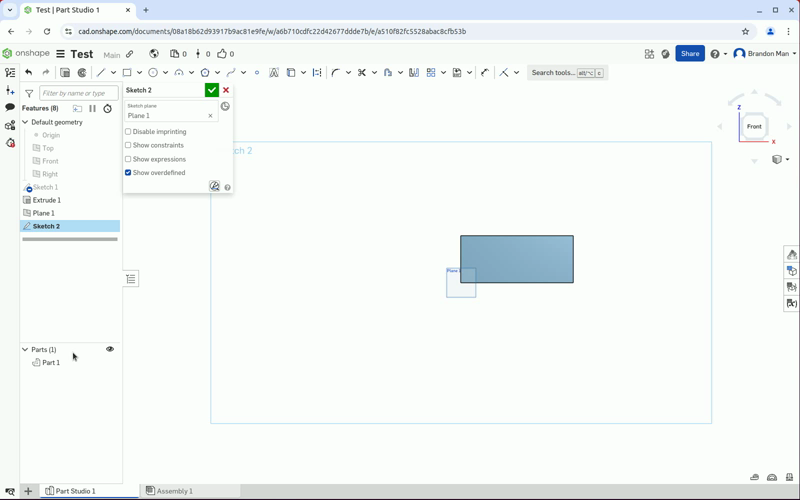
key(y)
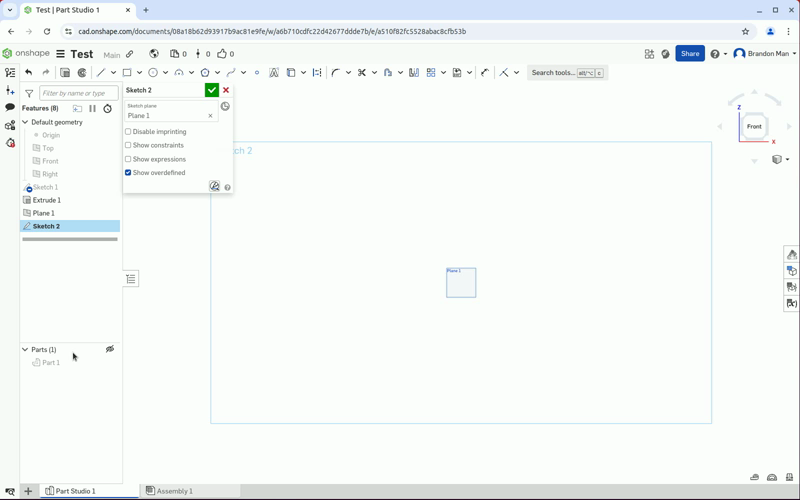
key(c)
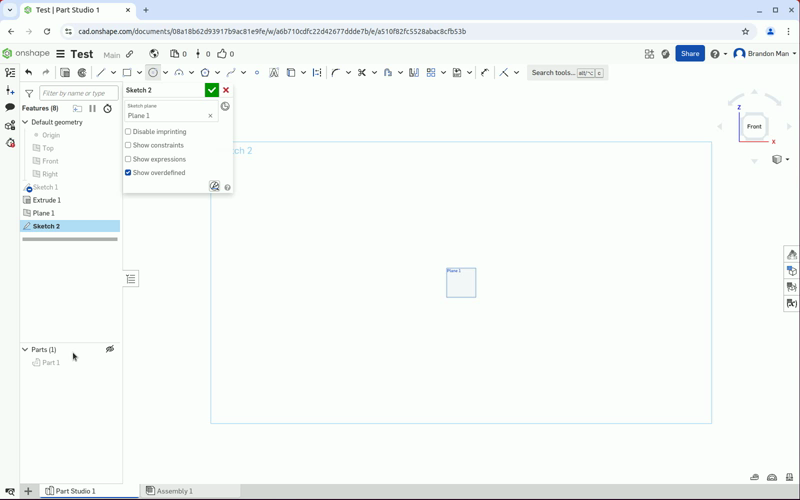
key_down(shift)
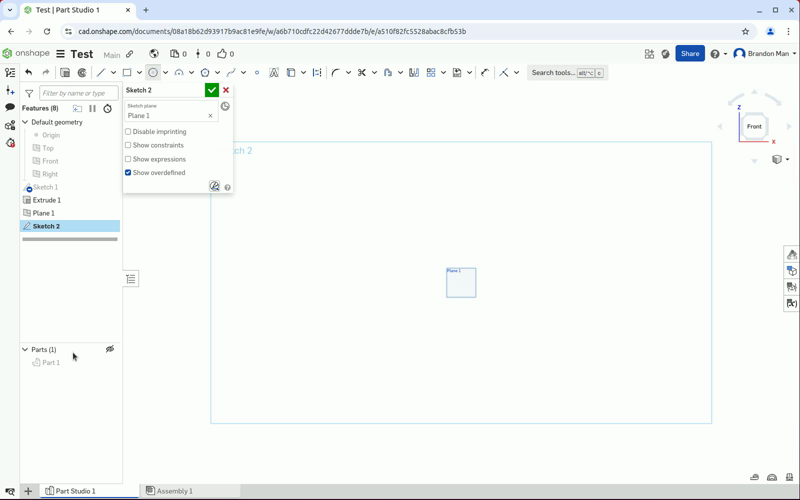
mouse_move(481, 261)
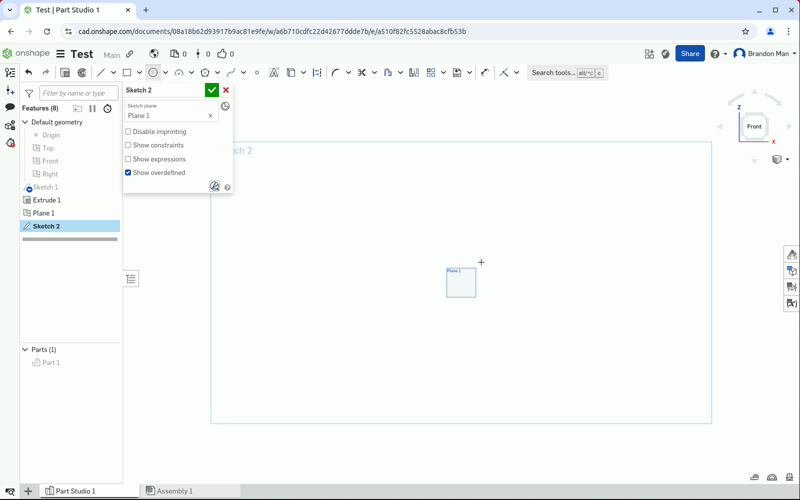
click(481, 261)
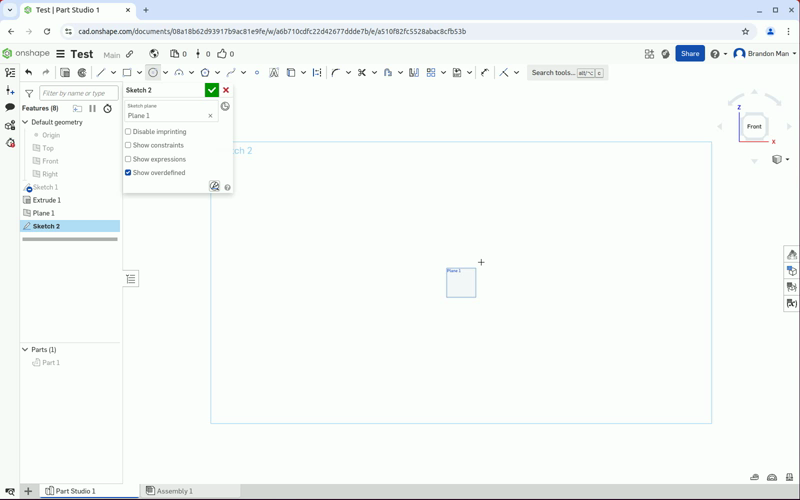
key_up(shift)
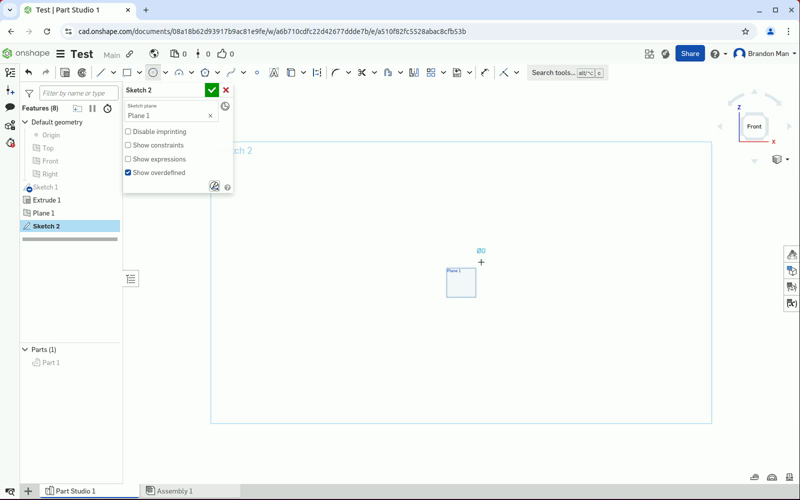
mouse_move(492, 261)
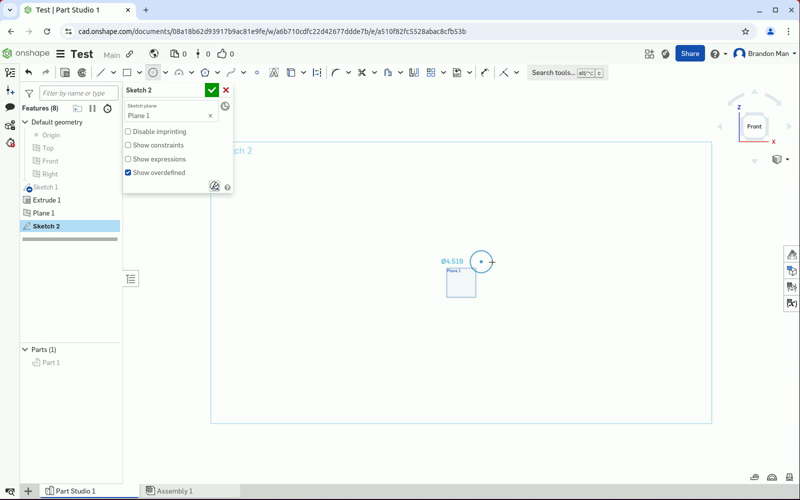
click(492, 261)
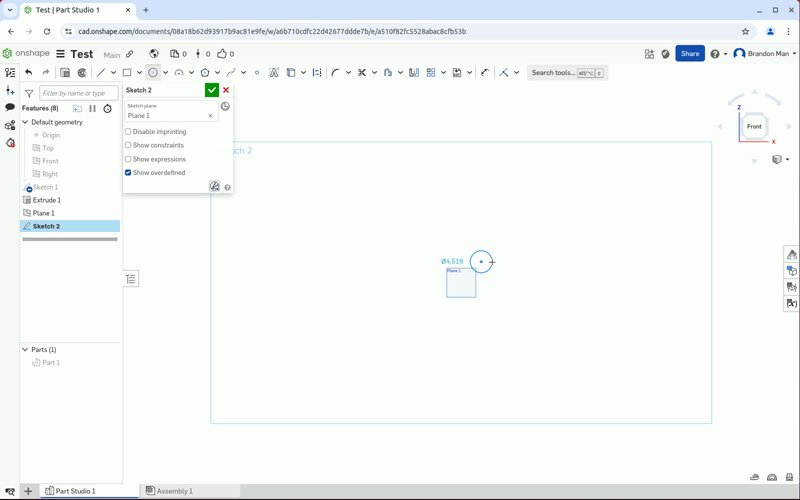
key(esc)
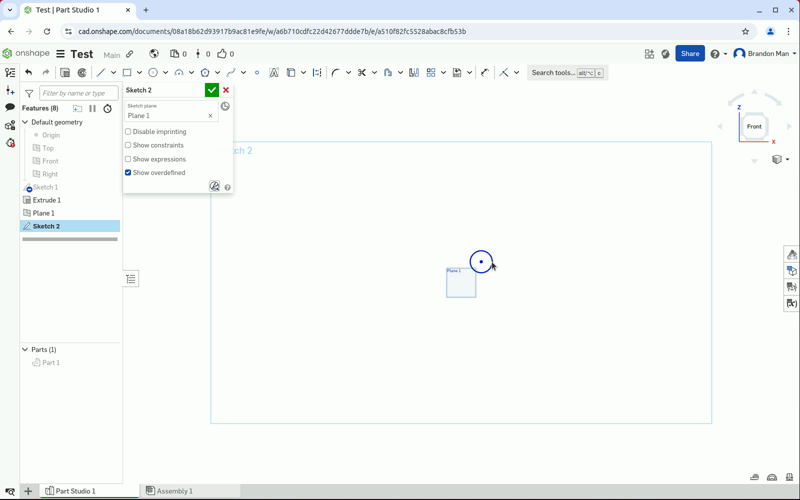
mouse_move(479, 257)
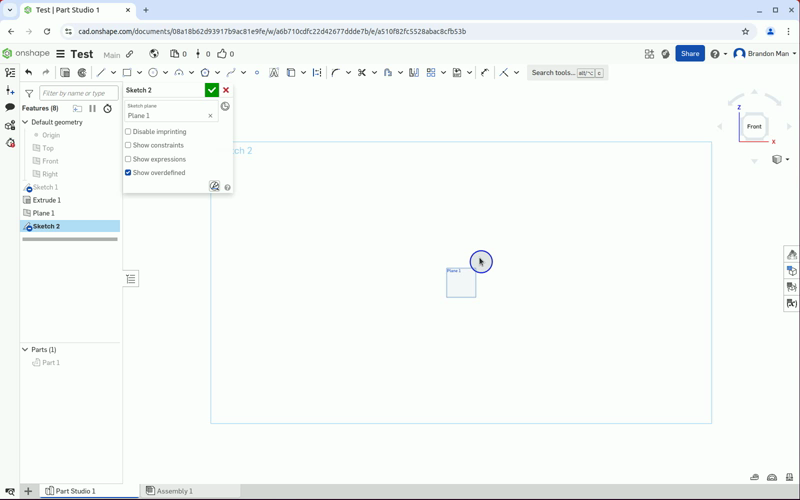
scroll(6)
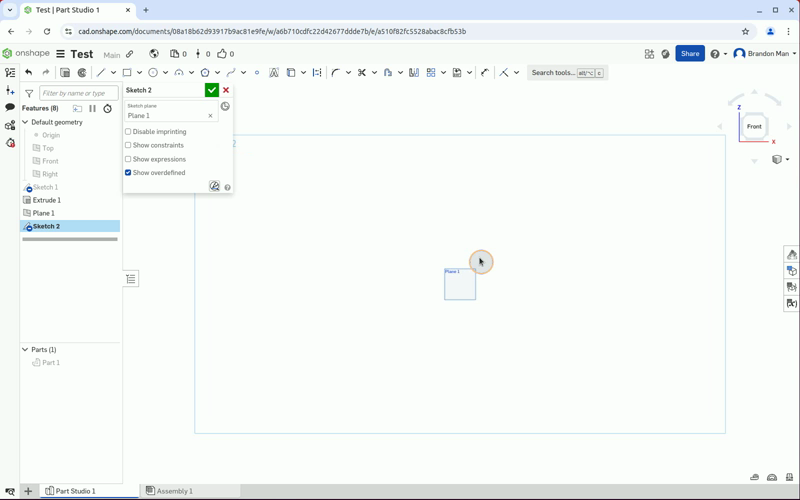
scroll(6)
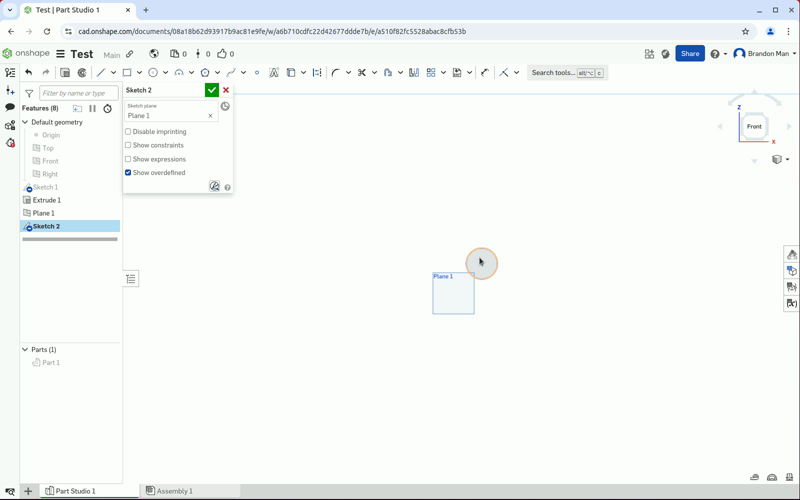
scroll(6)
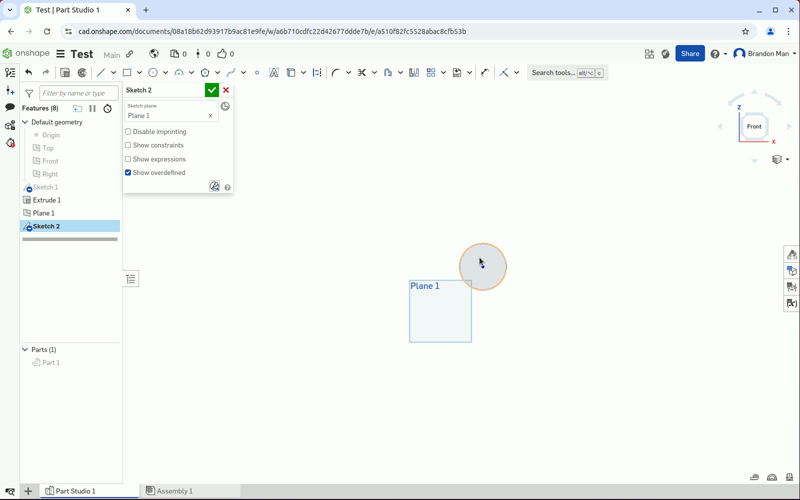
scroll(6)
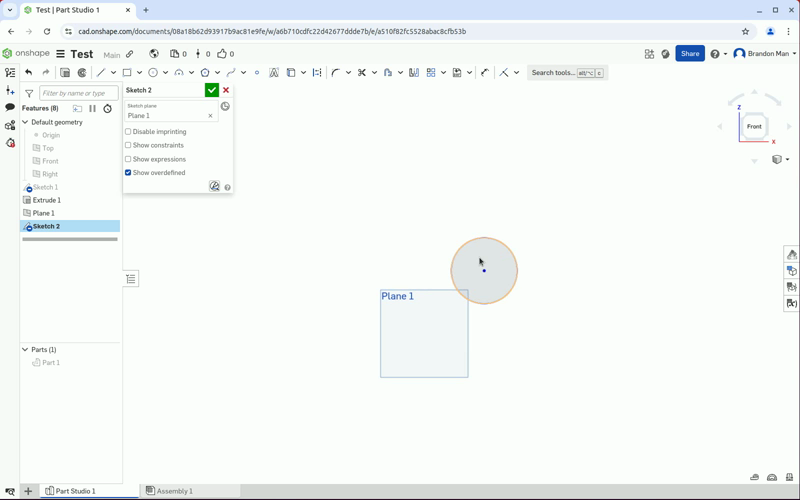
scroll(6)
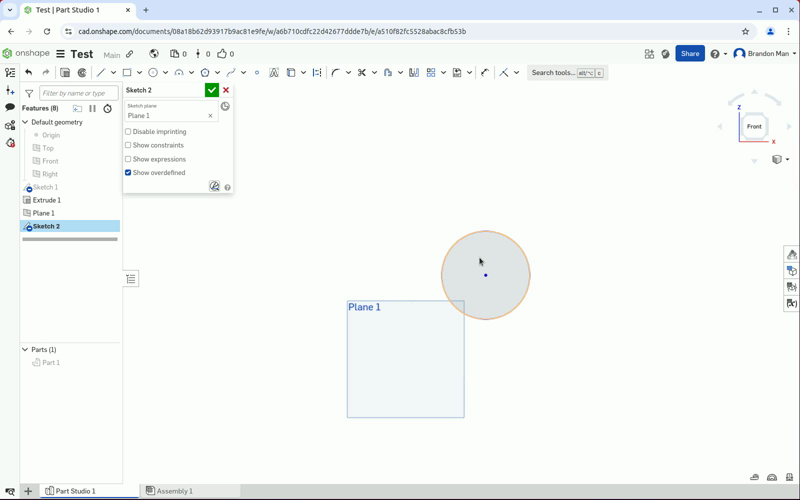
scroll(6)
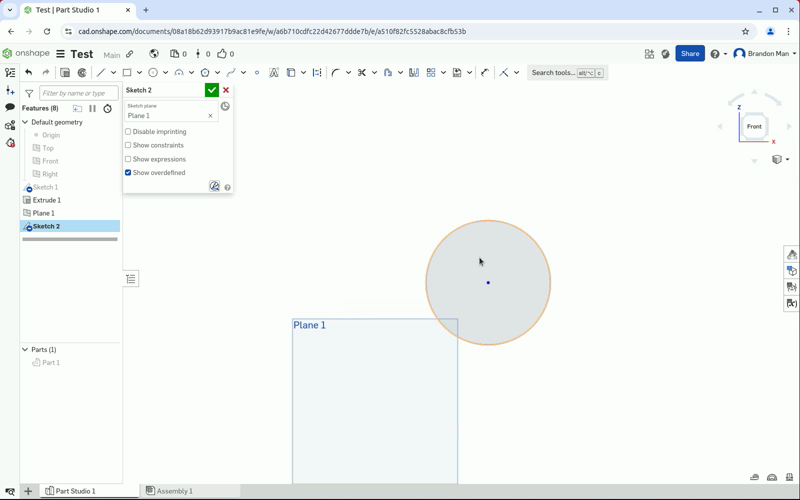
scroll(6)
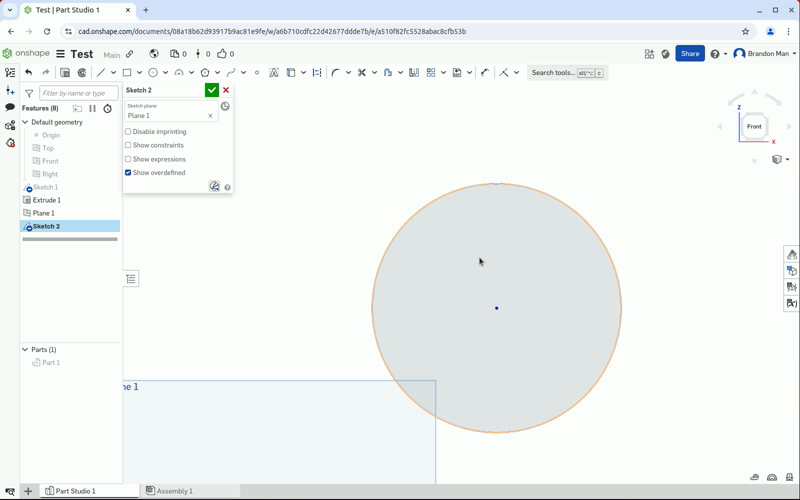
click(479, 257)
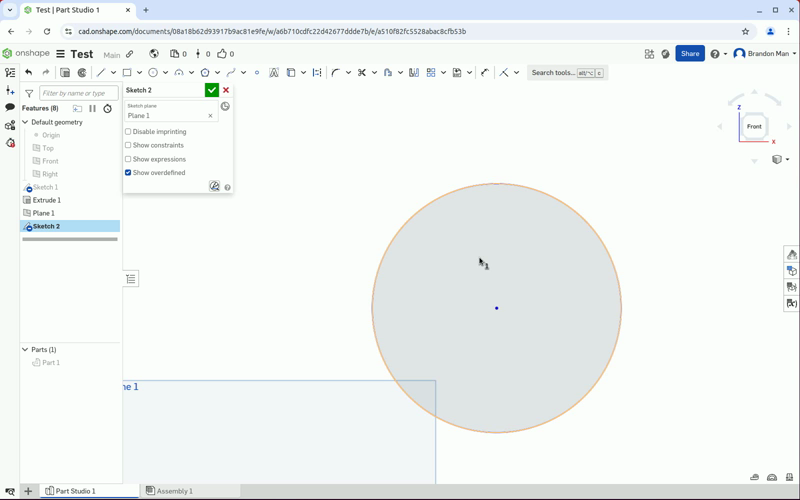
scroll(-6)
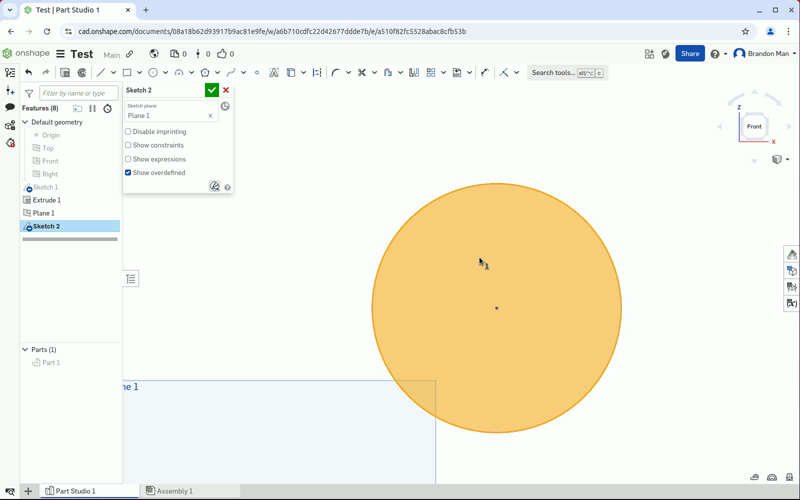
scroll(-6)
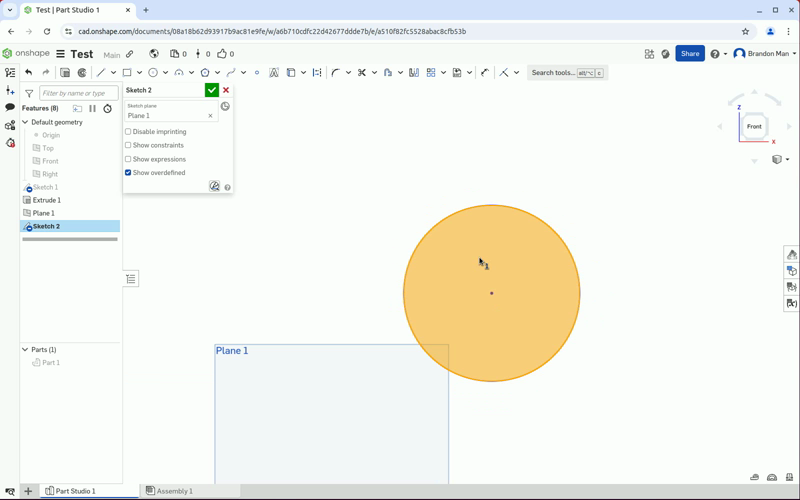
scroll(-6)
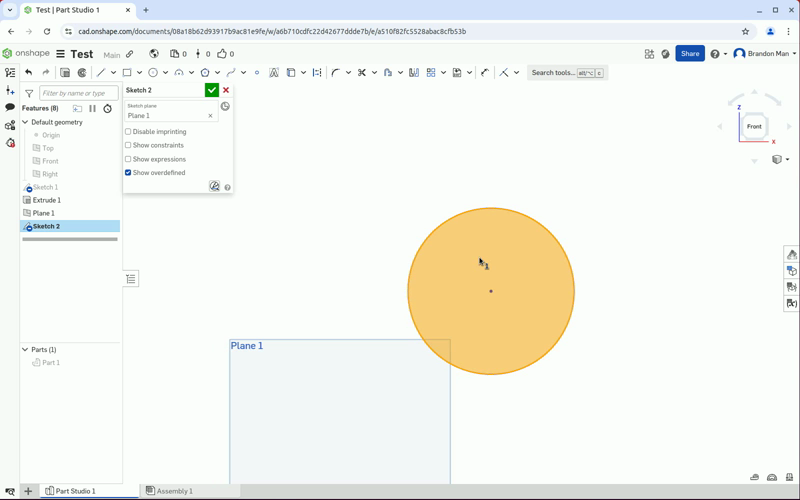
scroll(-6)
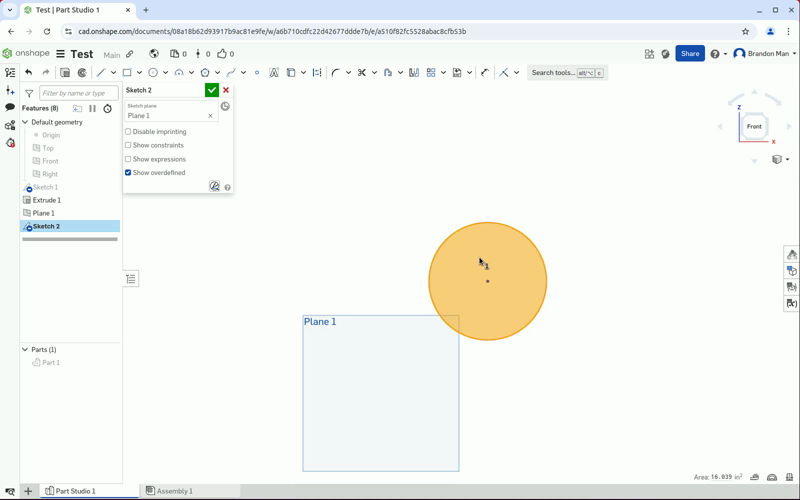
scroll(-6)
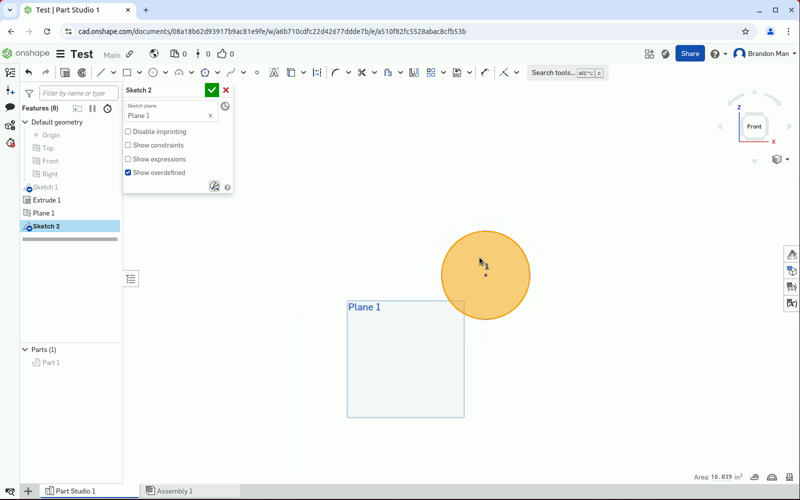
scroll(-6)
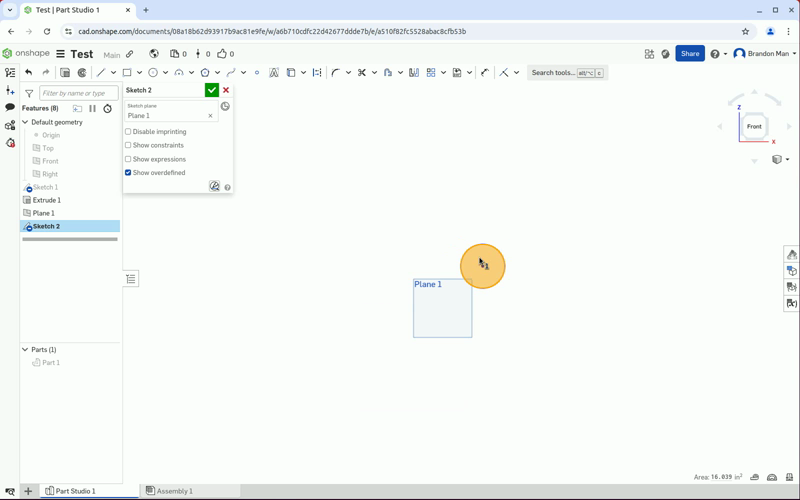
scroll(-6)
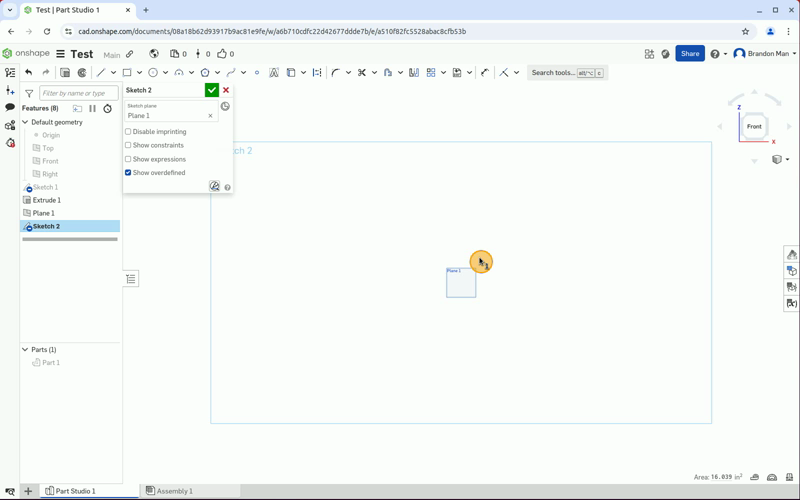
mouse_move(73, 352)
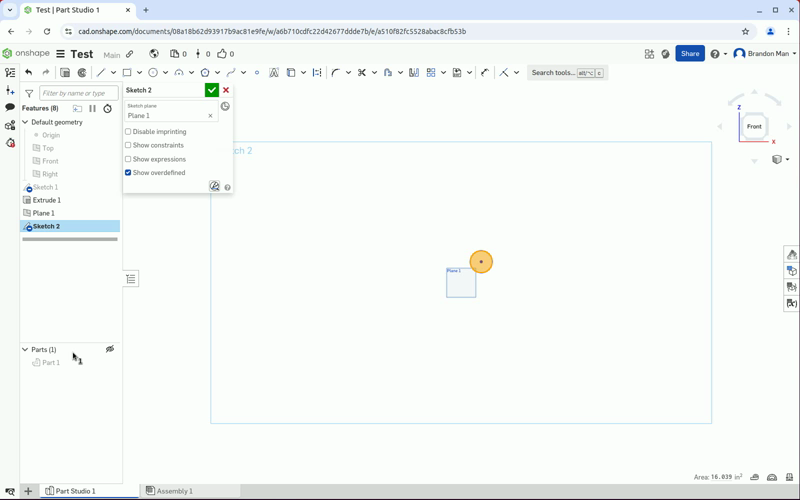
key(shift+y)
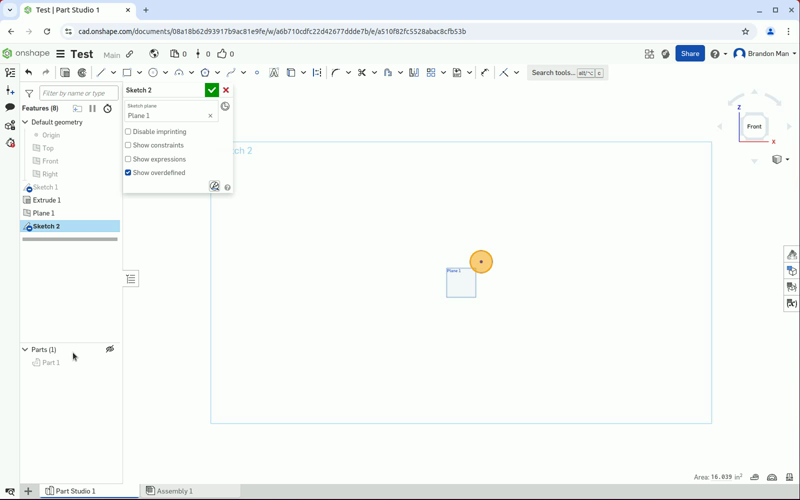
key(shift+e)
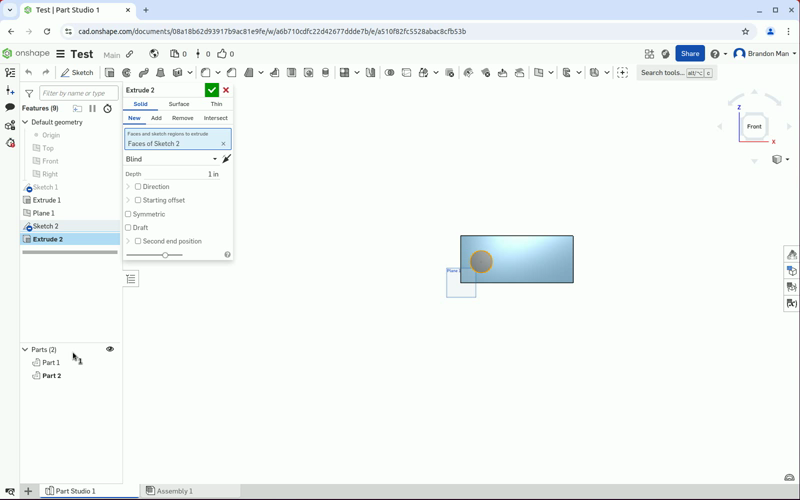
mouse_move(143, 106)
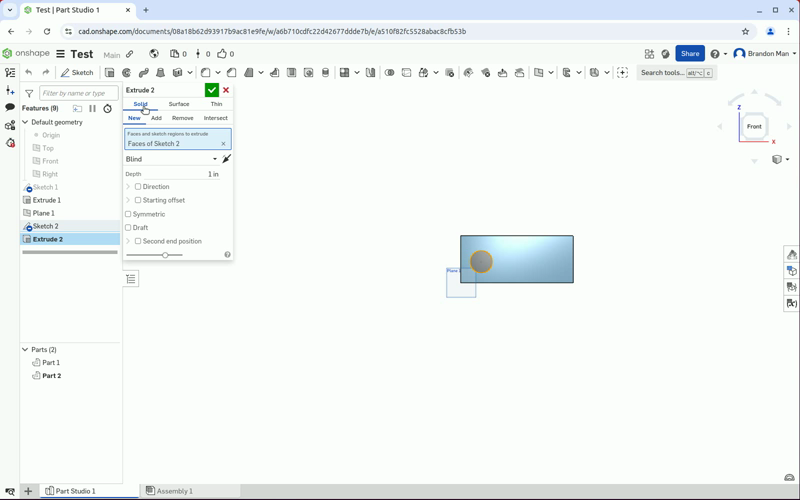
click(143, 106)
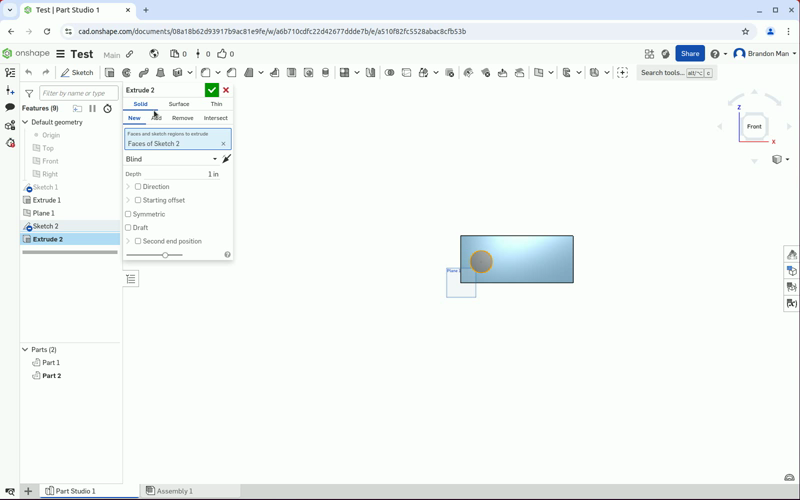
mouse_move(186, 120)
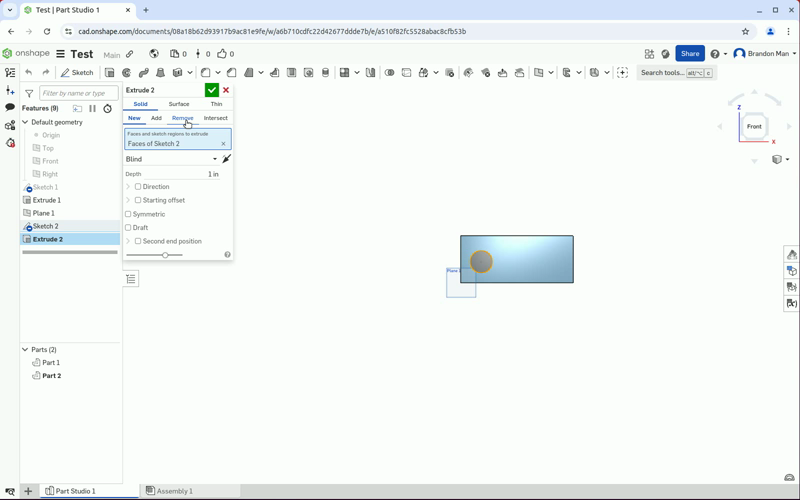
click(186, 120)
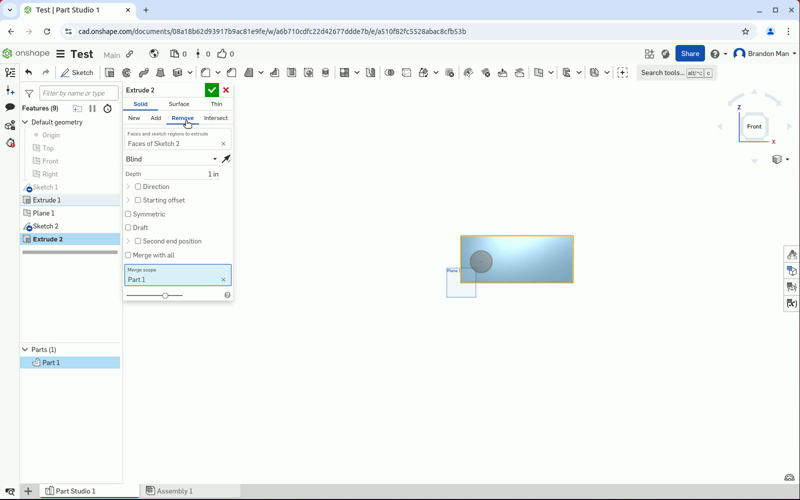
key(tab, 4)
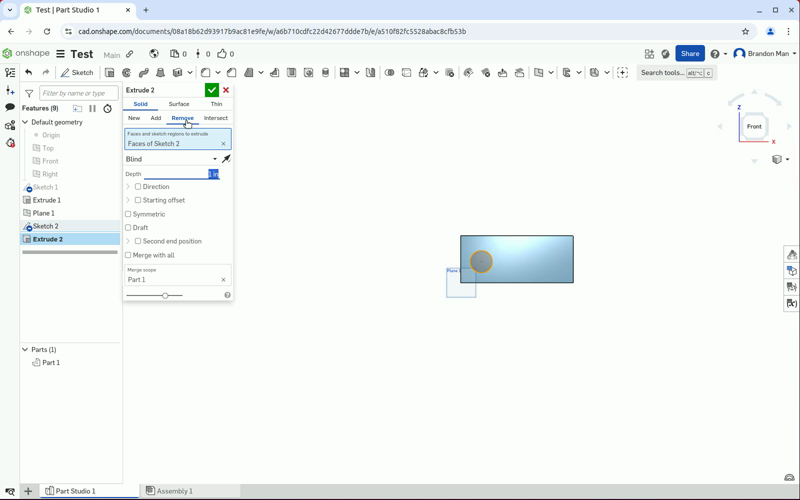
text(2.166)
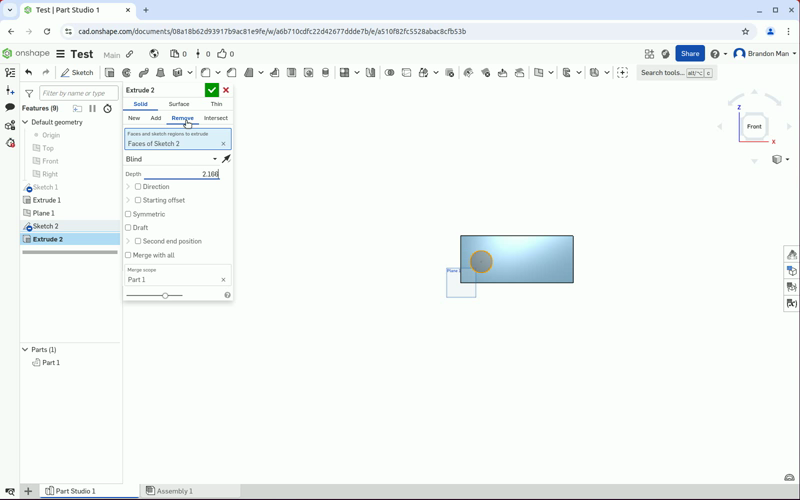
key(tab, 6)
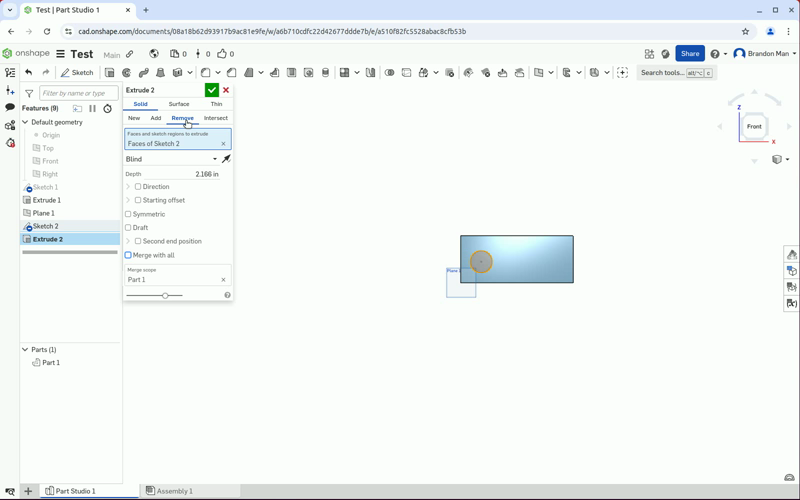
key(space)
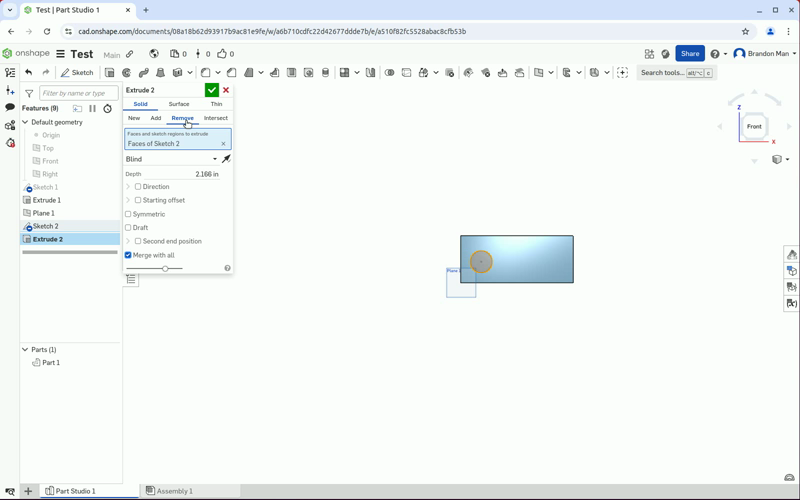
key(enter)
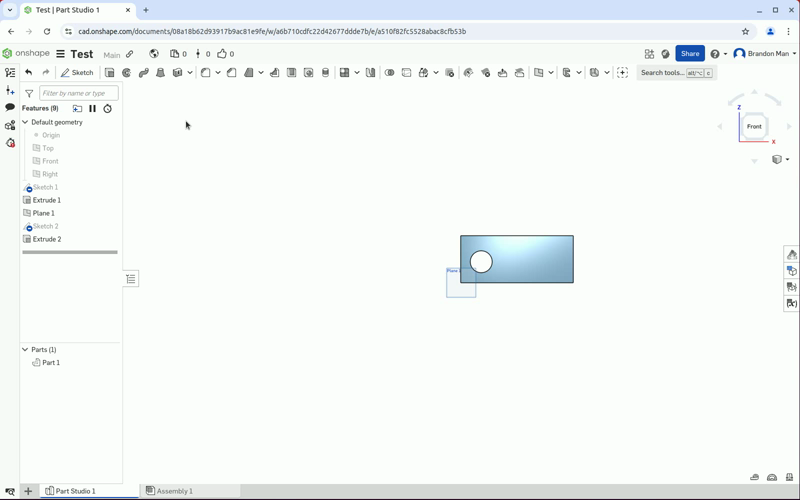
key(shift+h)
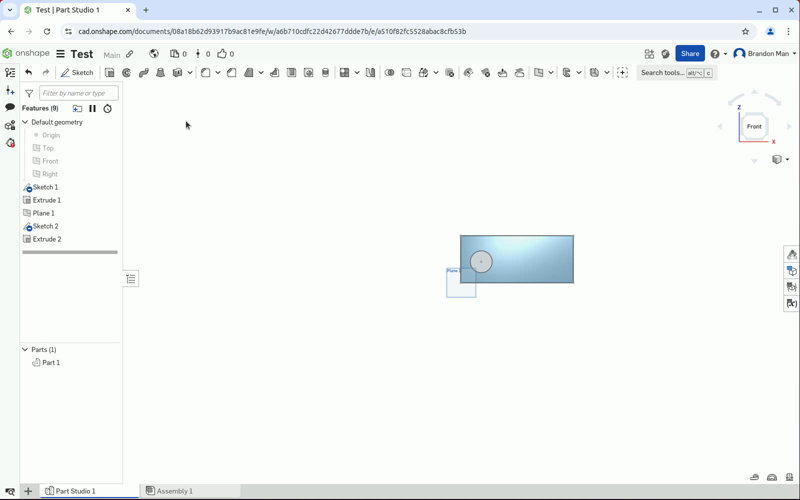
key(shift+h)
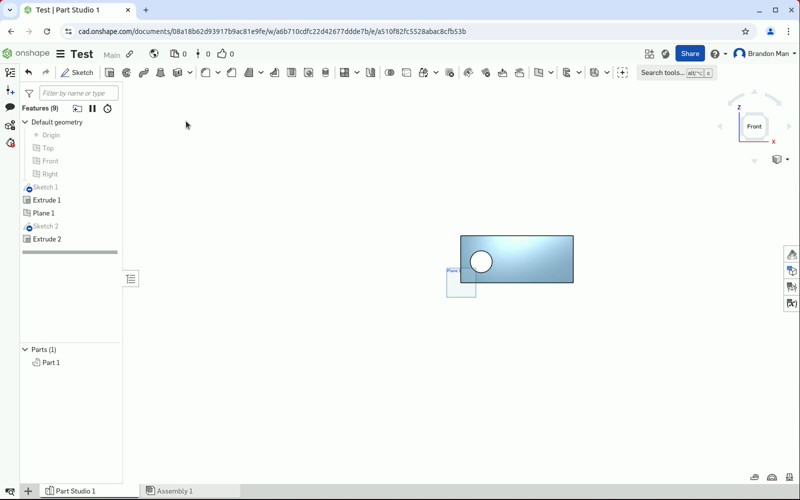
mouse_move(73, 189)
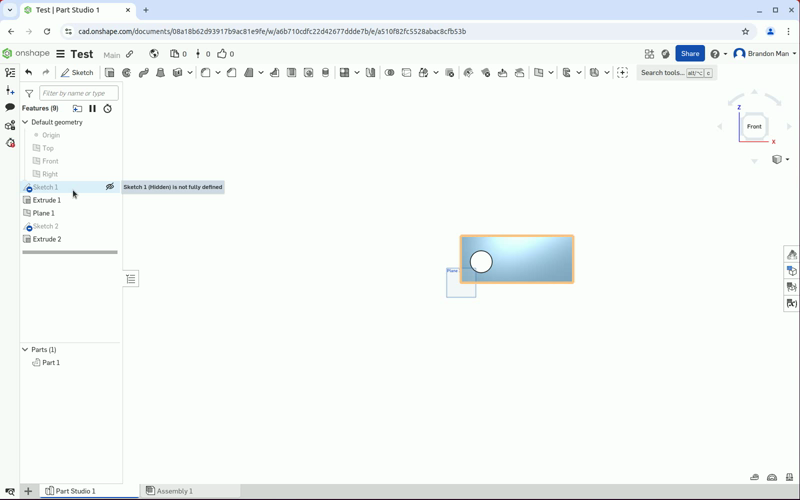
click(73, 189)
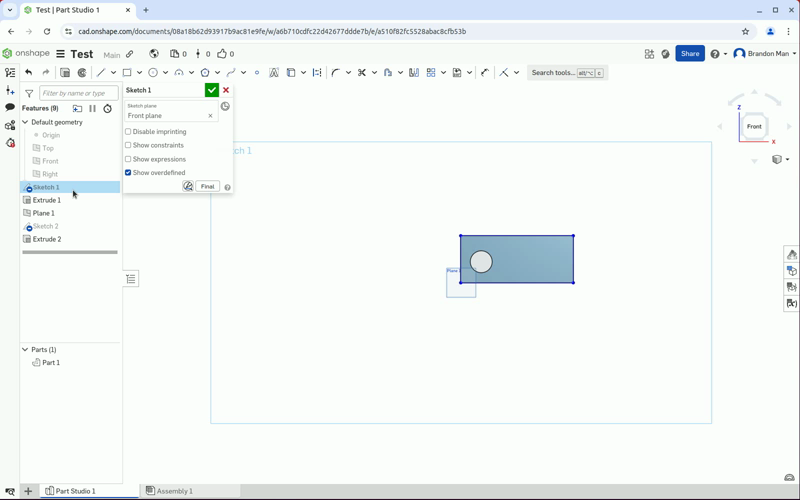
mouse_move(229, 92)
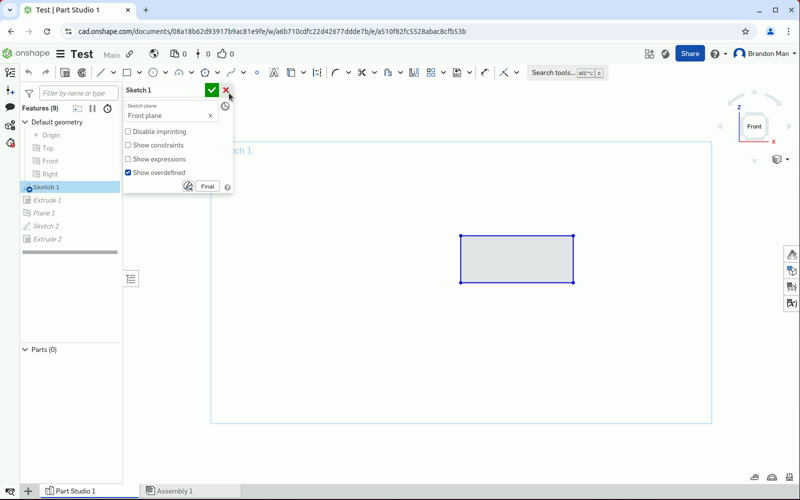
click(229, 92)
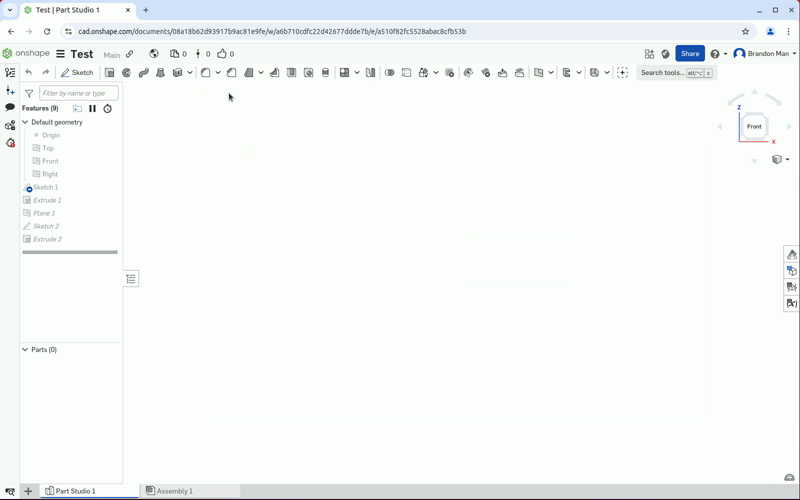
key(shift+s)
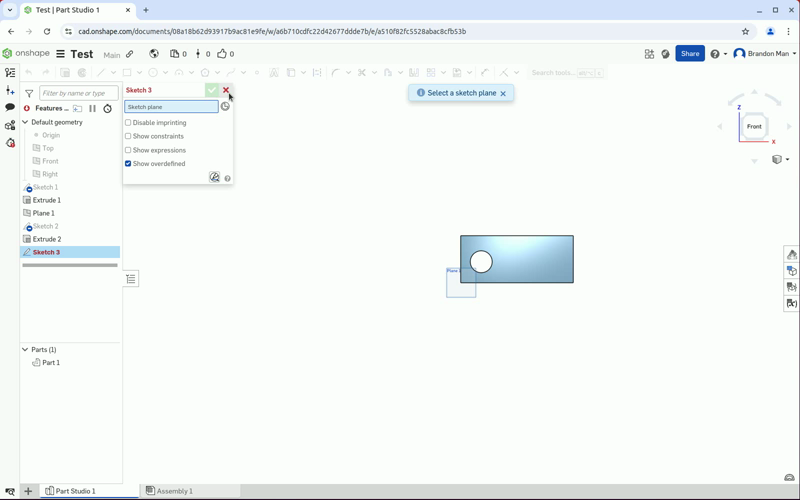
mouse_move(73, 215)
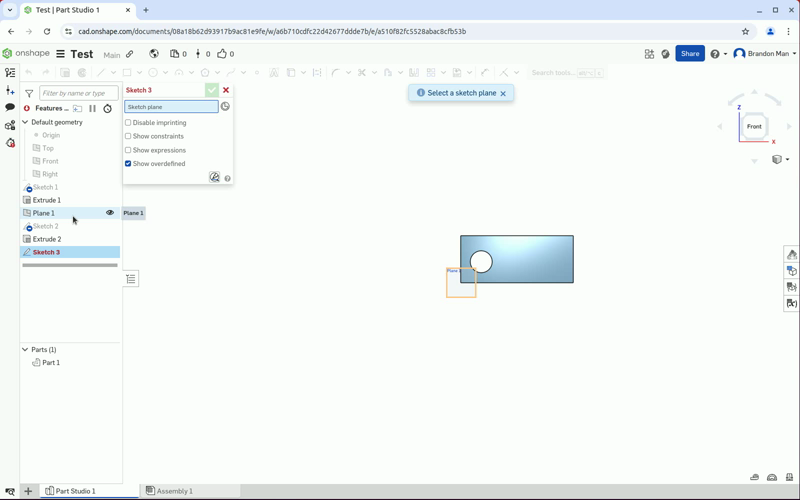
click(73, 215)
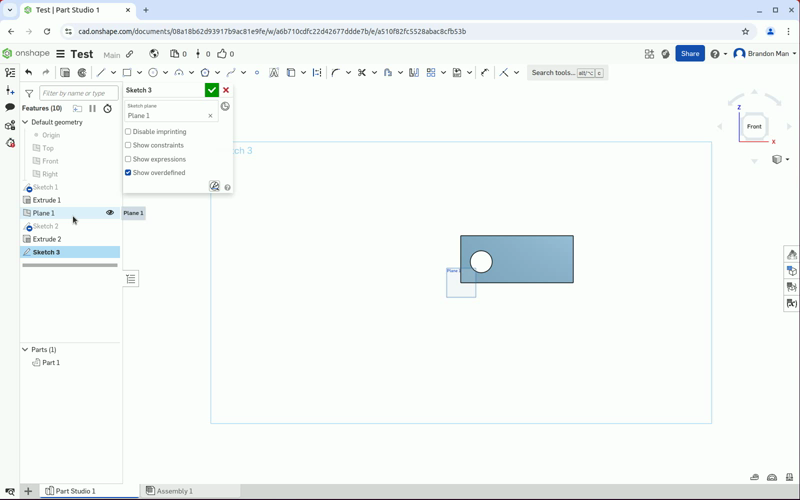
mouse_move(73, 352)
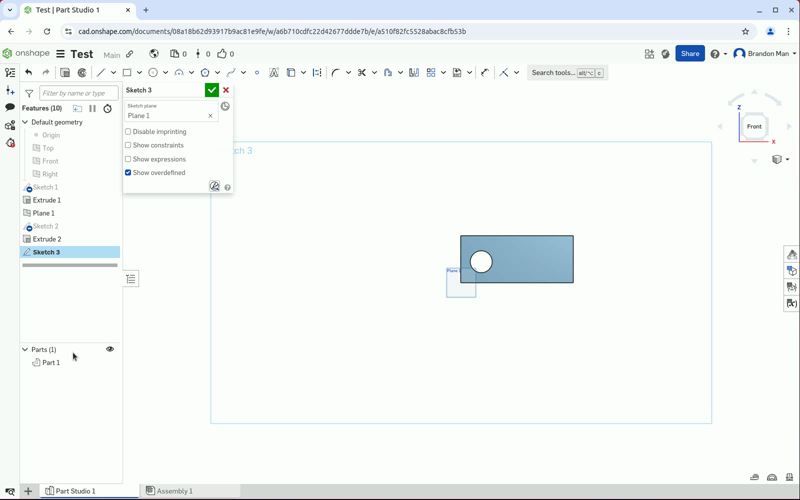
key(y)
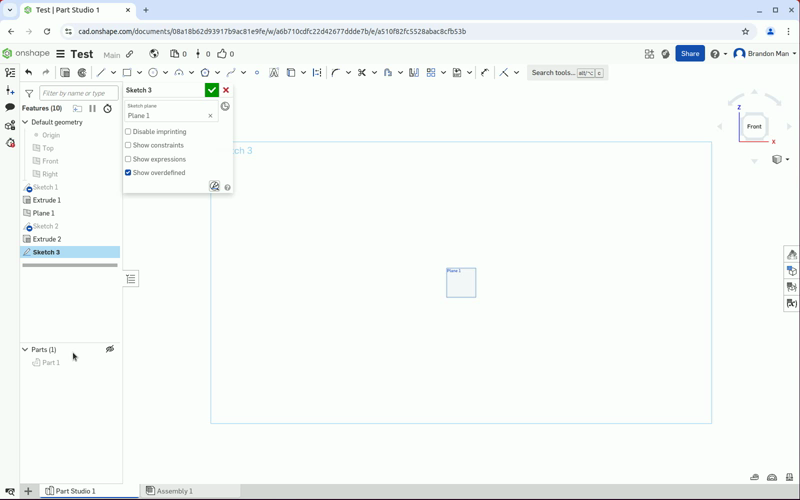
key(c)
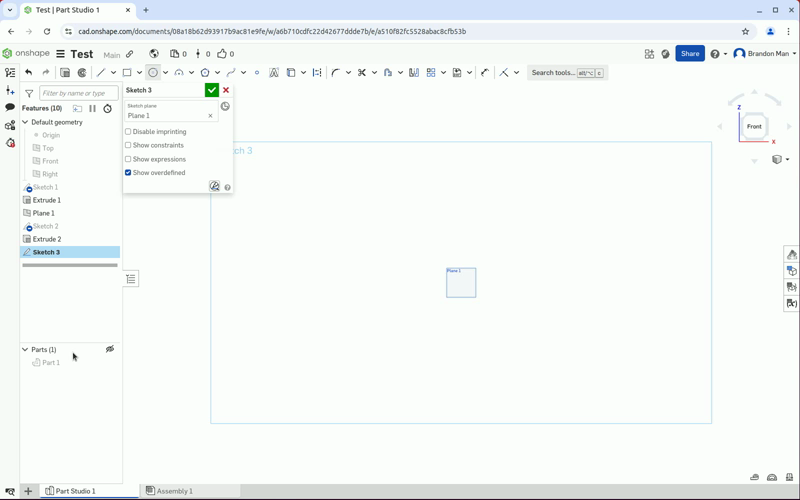
key_down(shift)
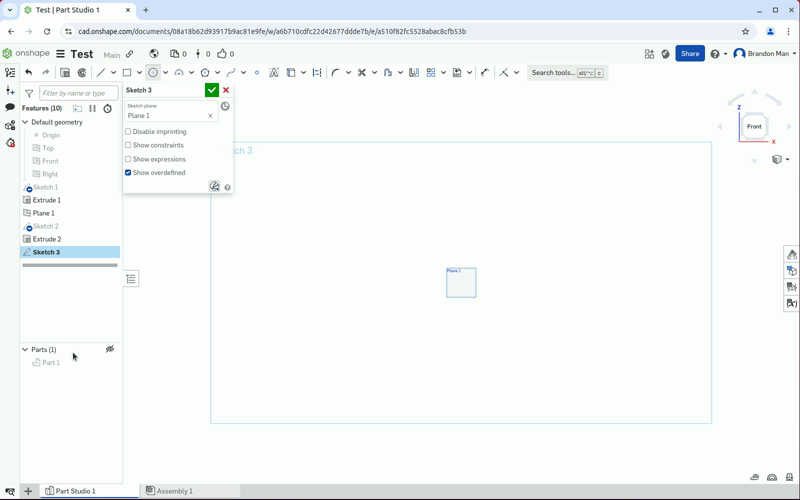
mouse_move(554, 261)
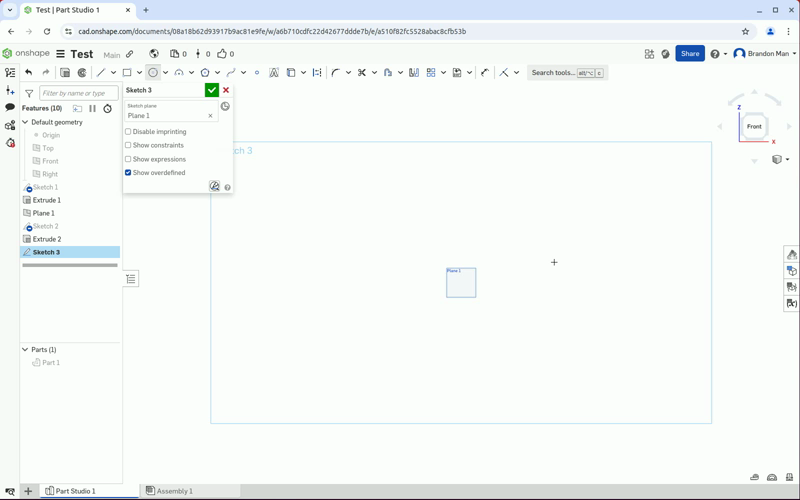
click(554, 261)
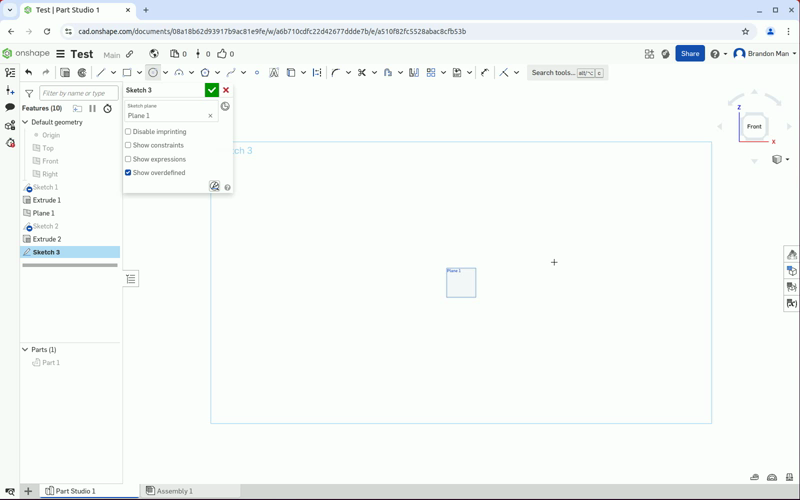
key_up(shift)
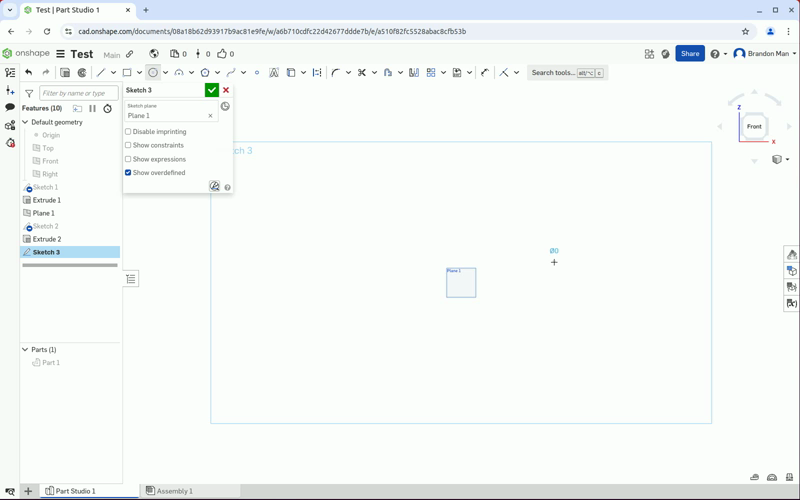
mouse_move(564, 261)
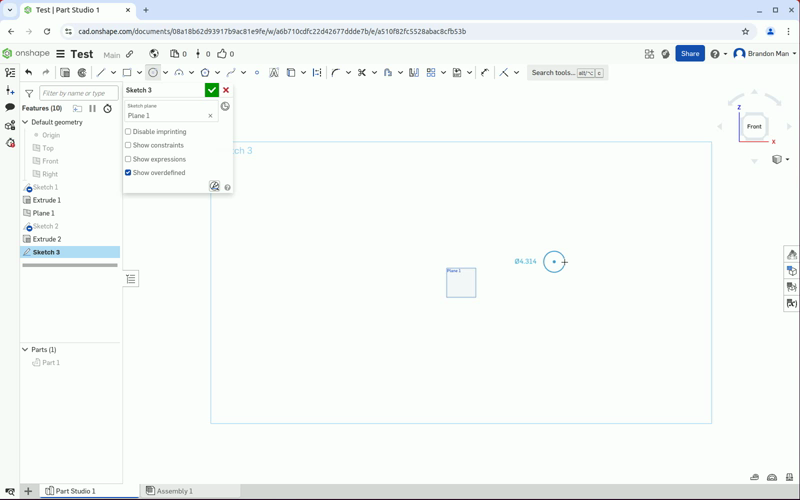
click(564, 261)
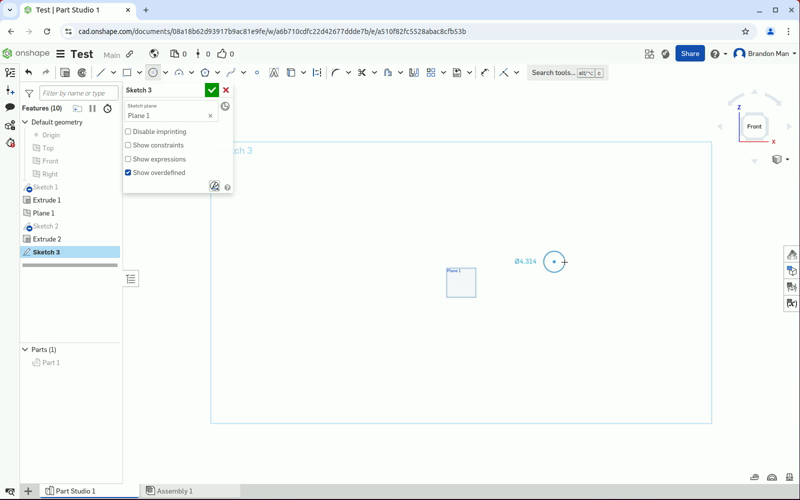
key(esc)
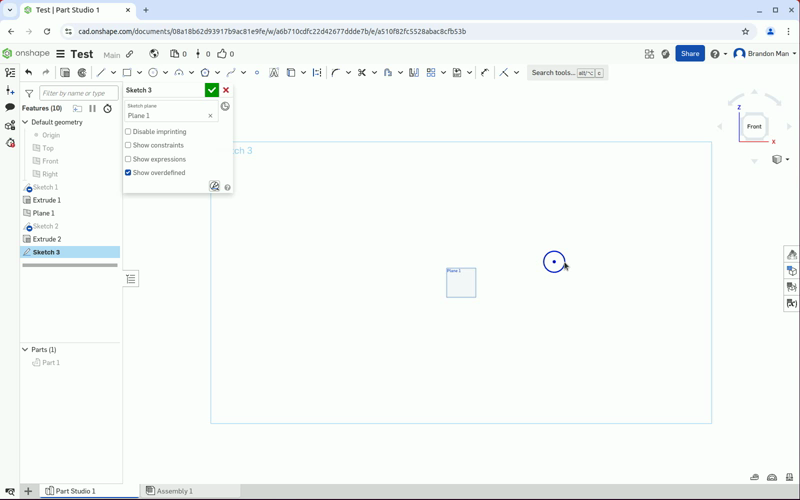
mouse_move(556, 253)
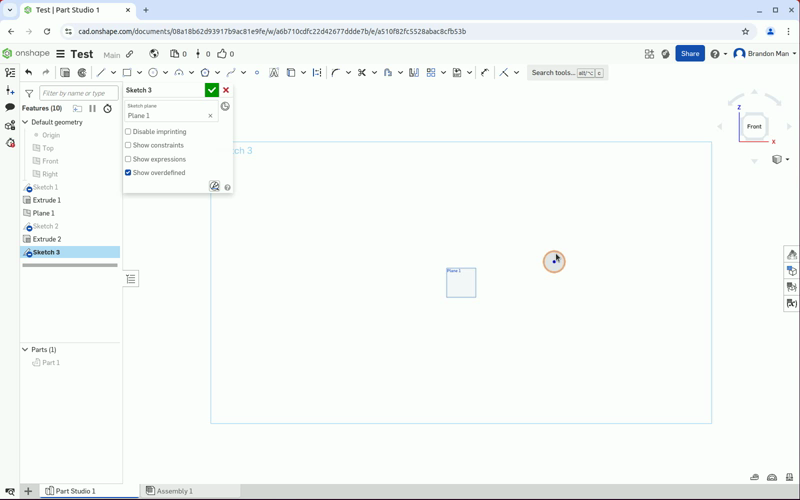
scroll(6)
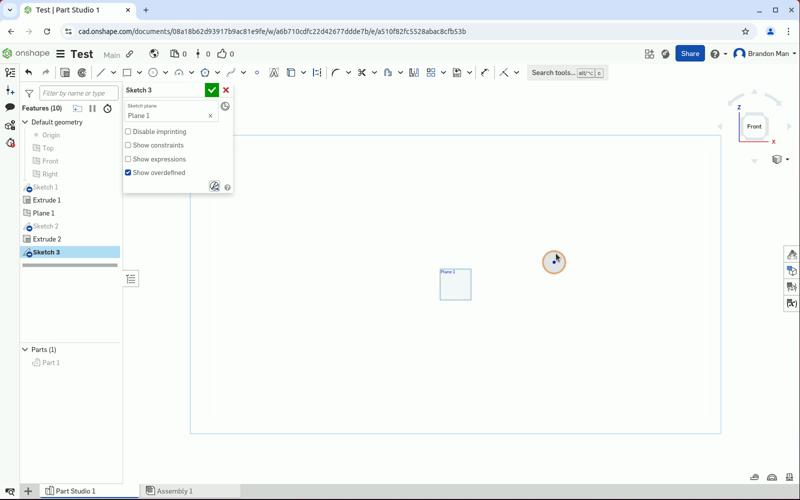
scroll(6)
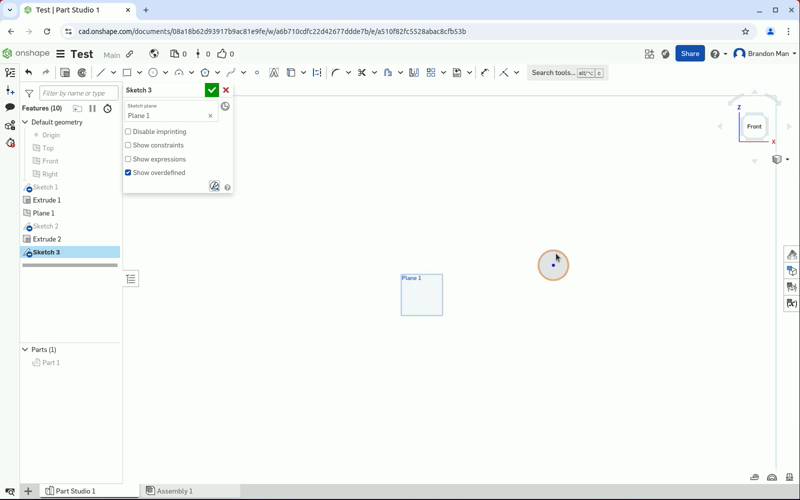
scroll(6)
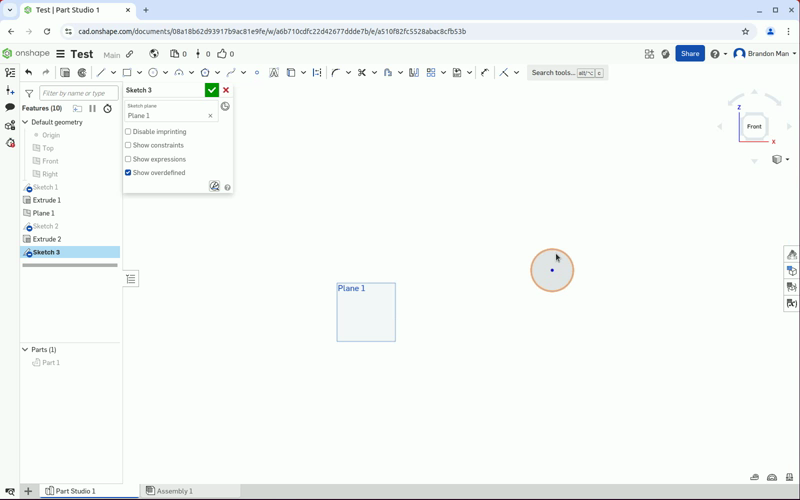
scroll(6)
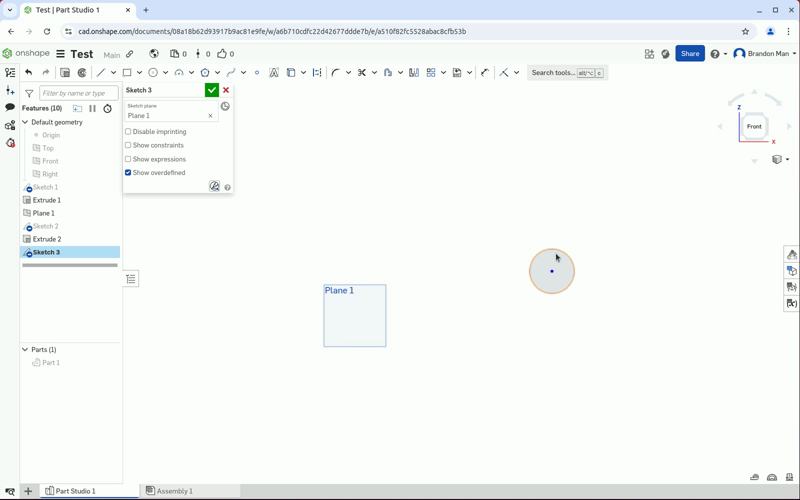
scroll(6)
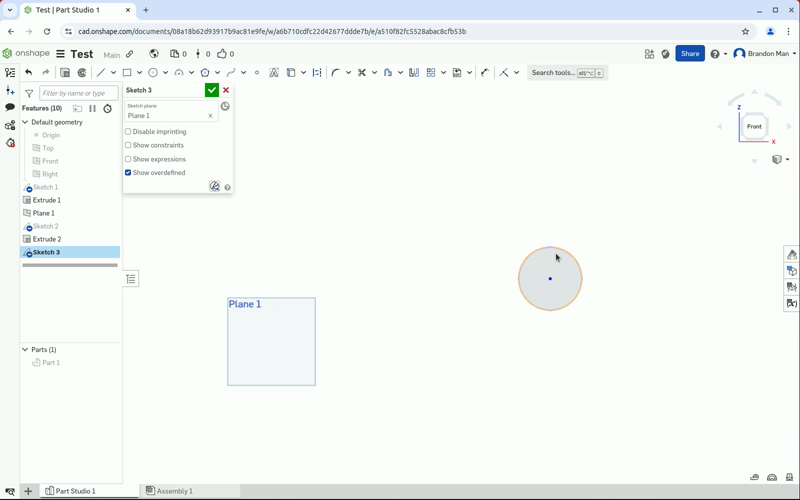
scroll(6)
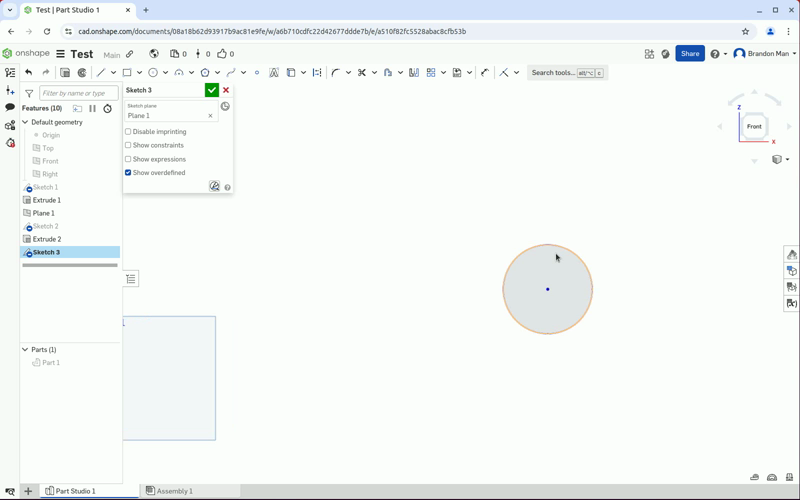
scroll(6)
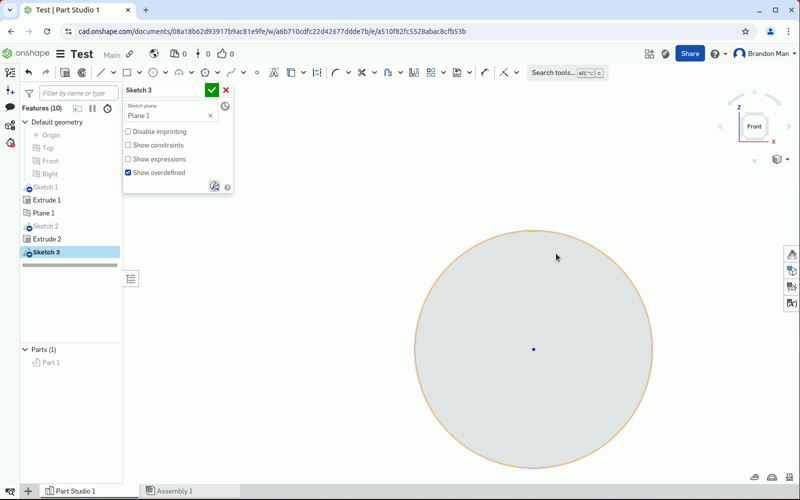
click(556, 253)
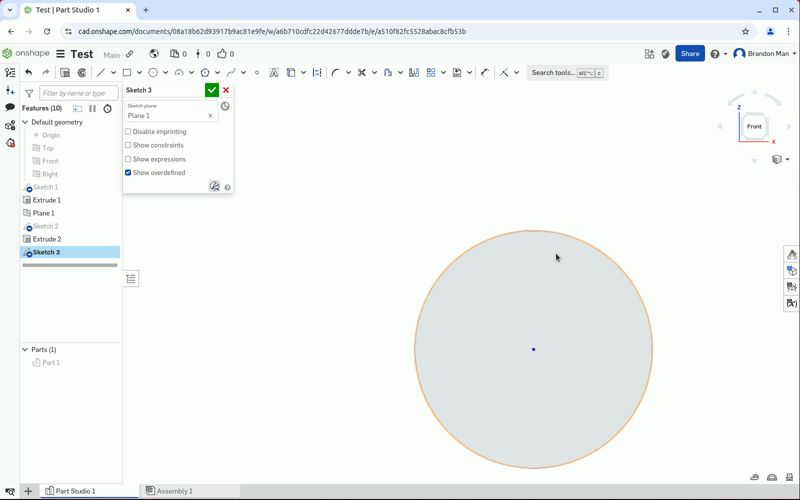
scroll(-6)
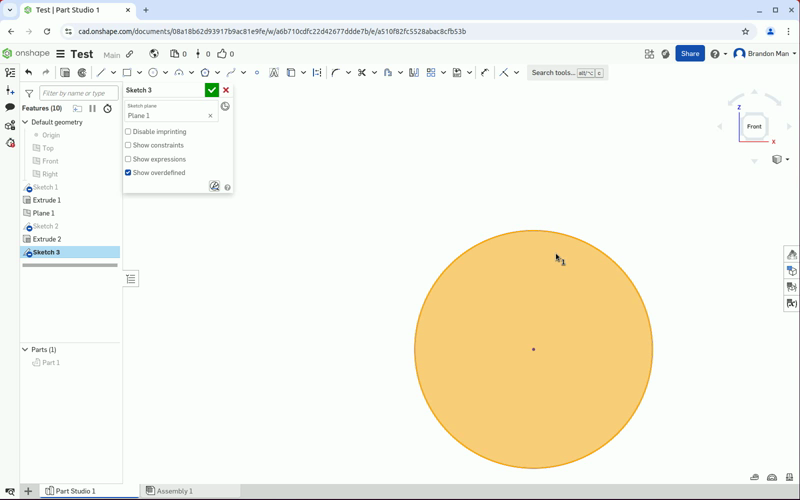
scroll(-6)
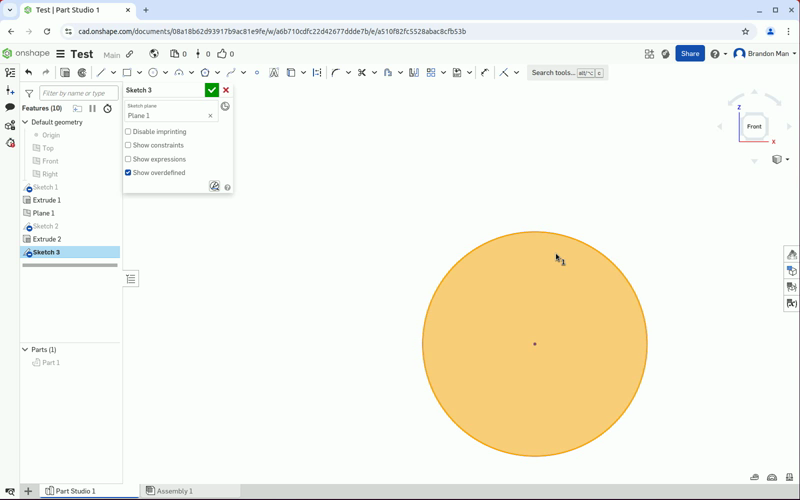
scroll(-6)
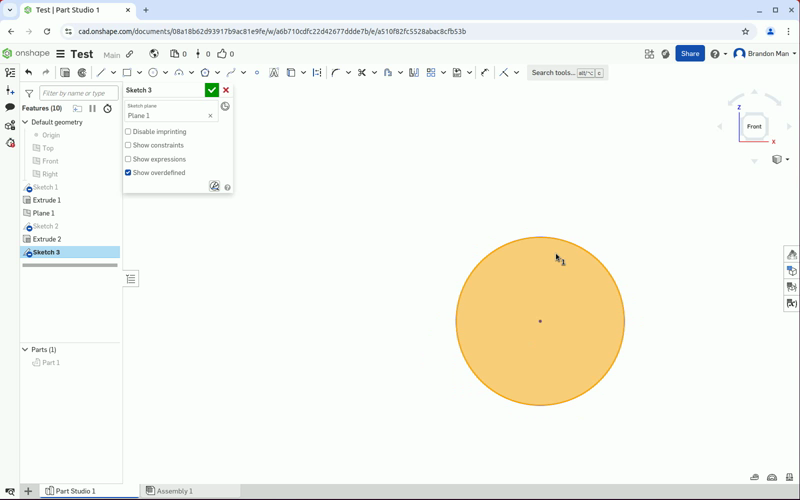
scroll(-6)
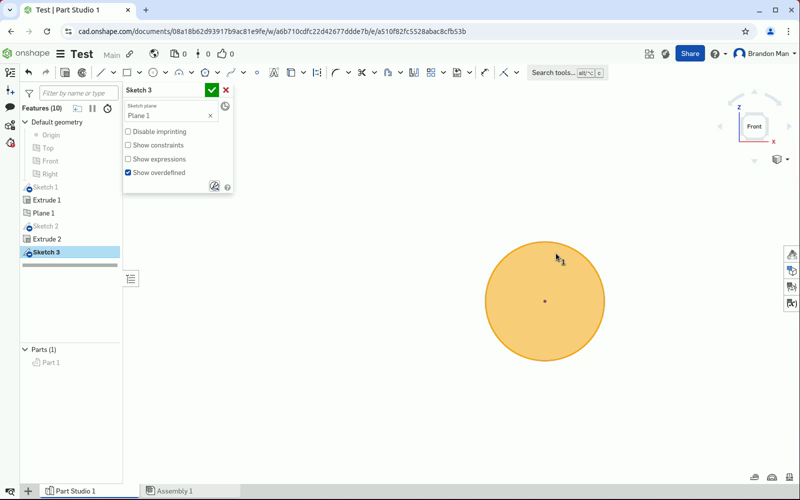
scroll(-6)
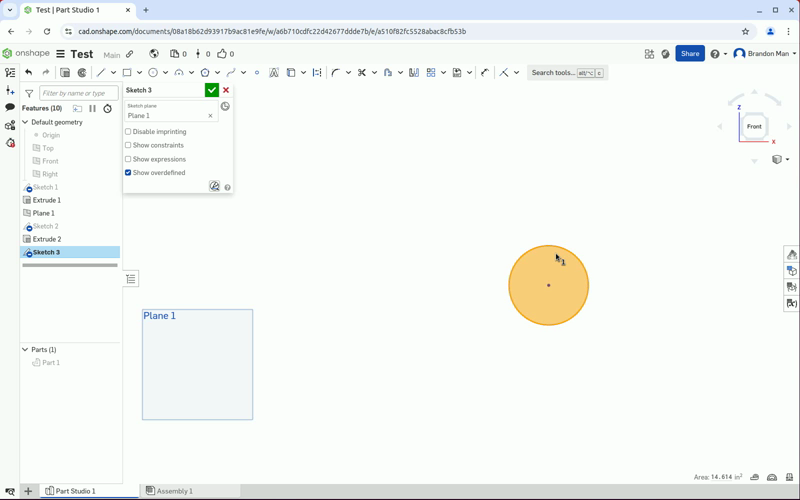
scroll(-6)
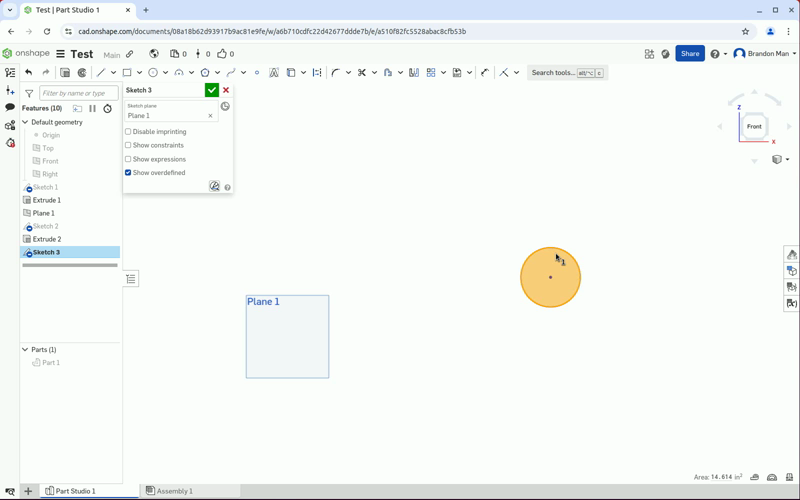
scroll(-6)
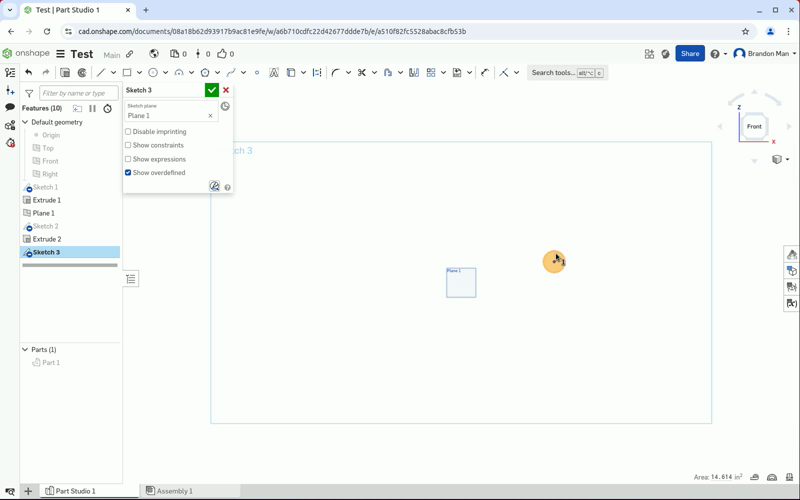
mouse_move(73, 352)
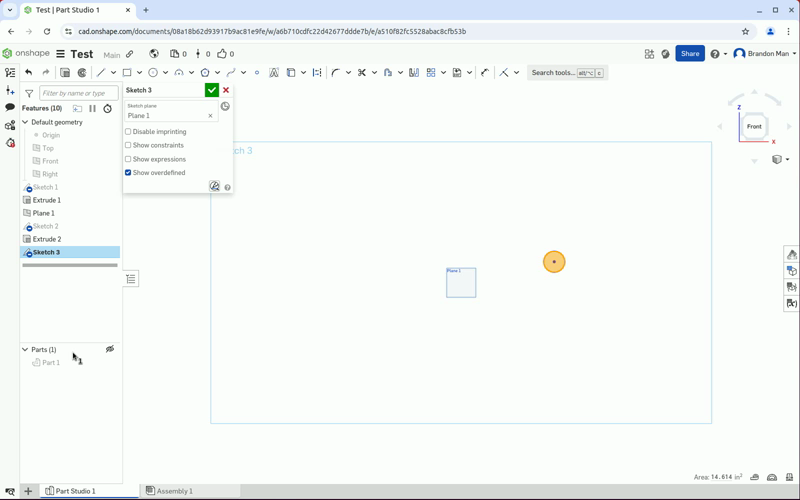
key(shift+y)
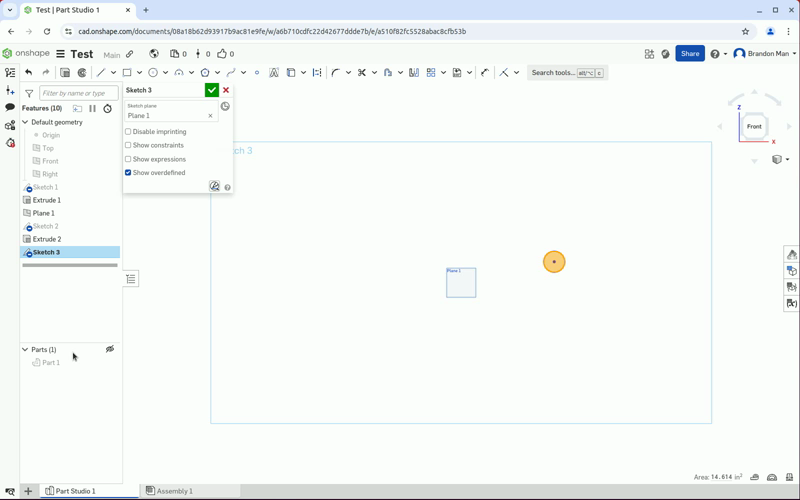
key(shift+e)
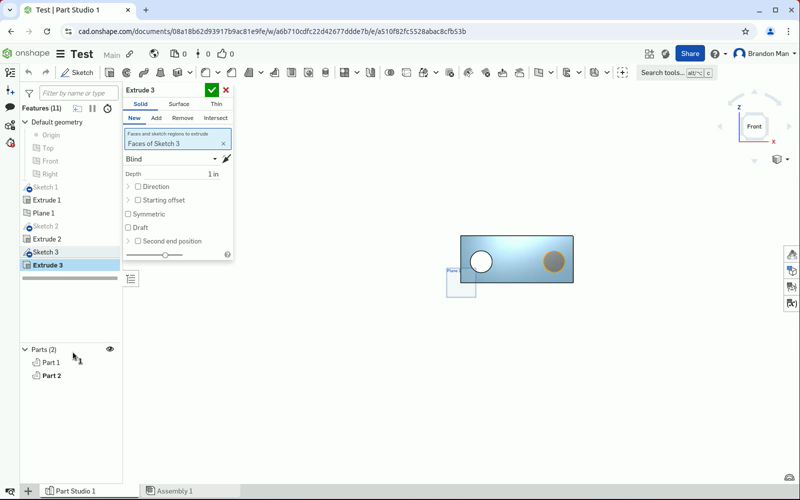
mouse_move(143, 106)
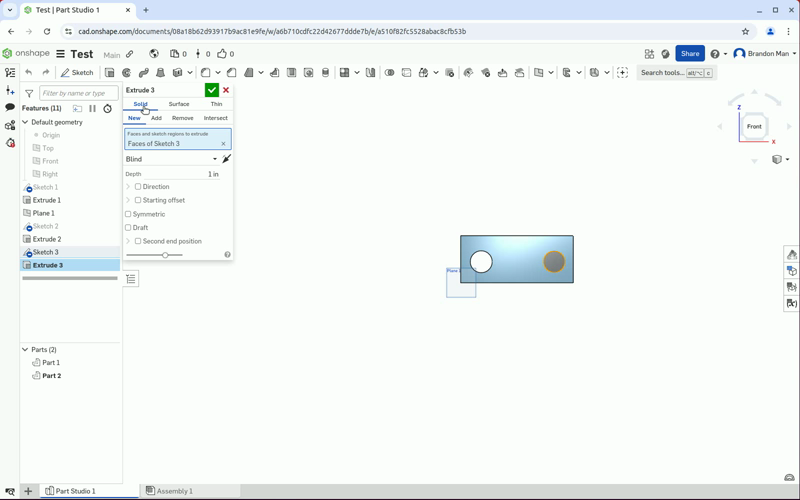
click(143, 106)
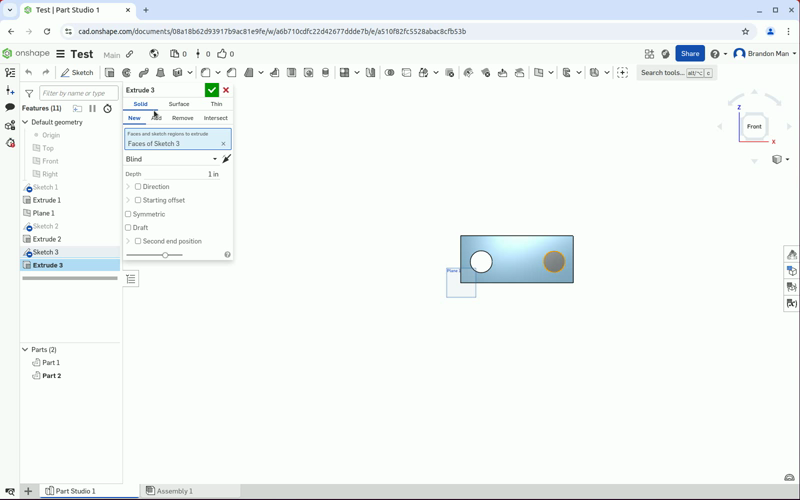
mouse_move(186, 120)
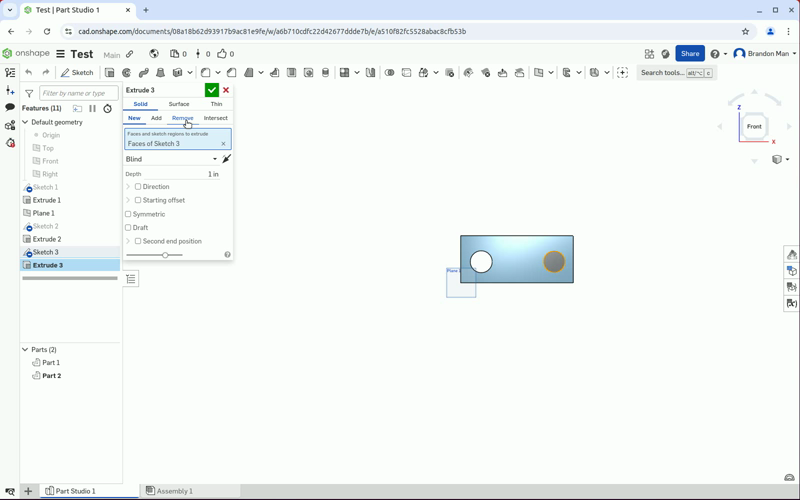
click(186, 120)
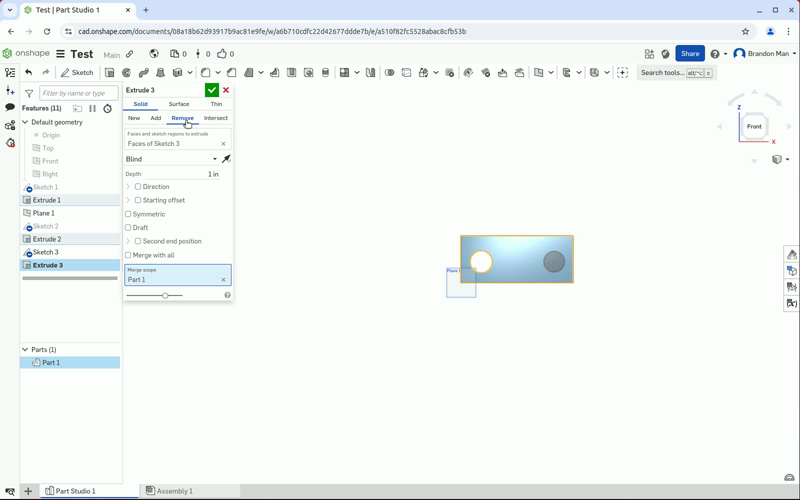
key(tab, 4)
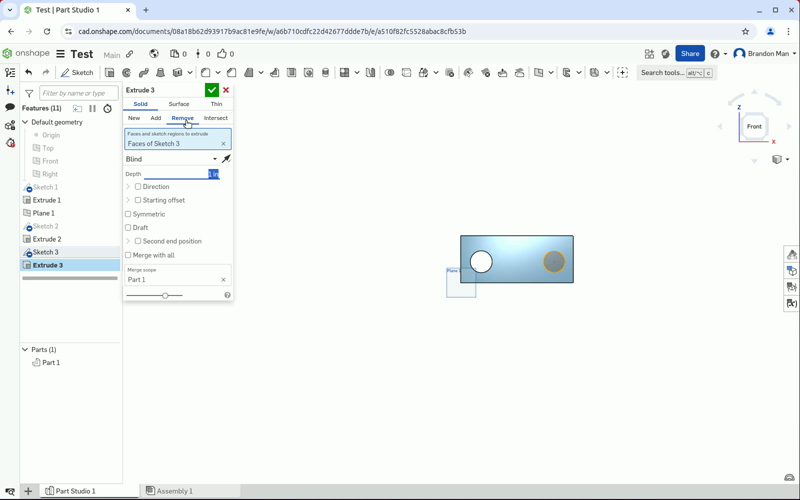
text(2.166)
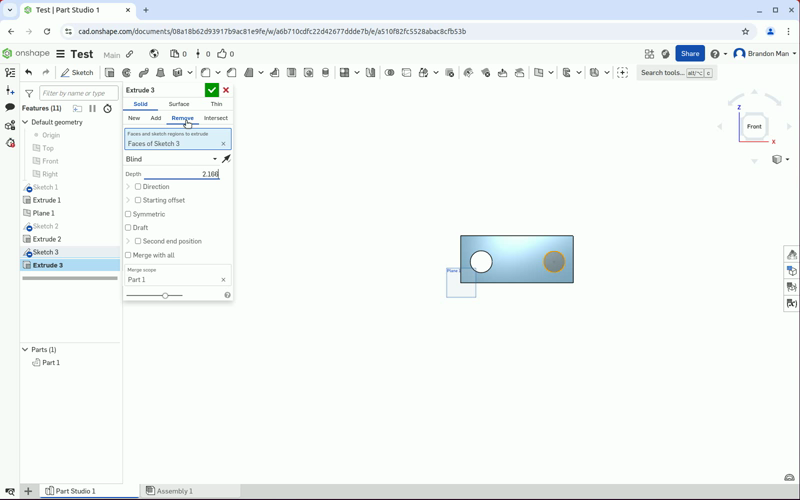
key(tab, 6)
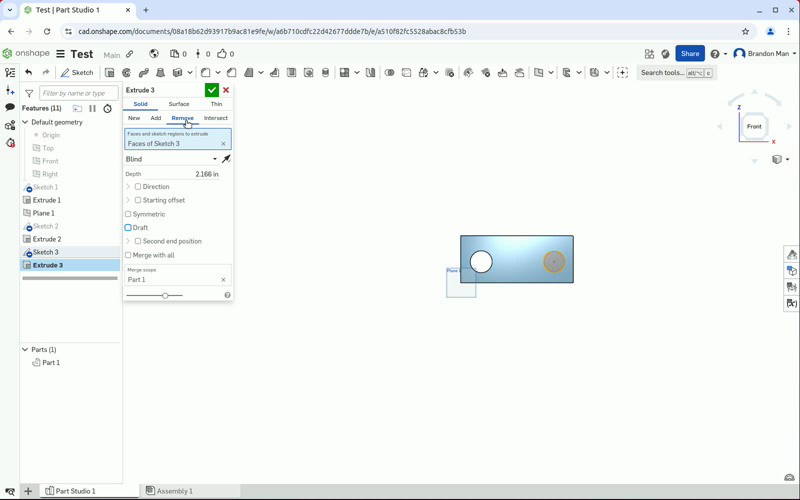
key(space)
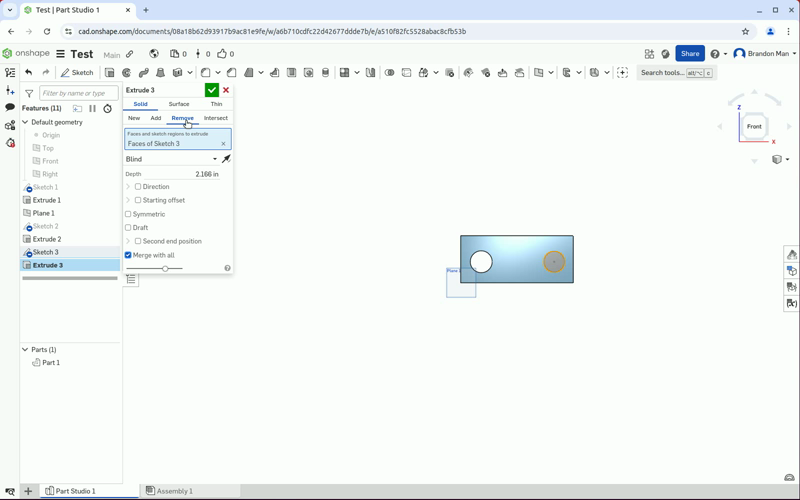
key(enter)
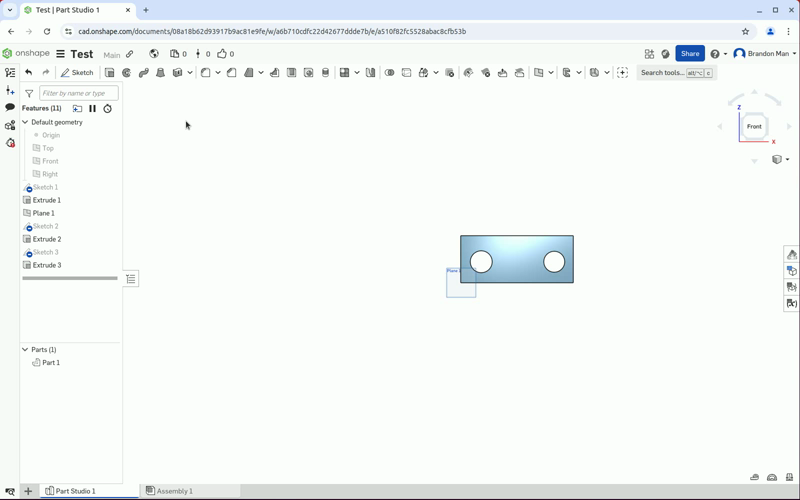
key(shift+h)
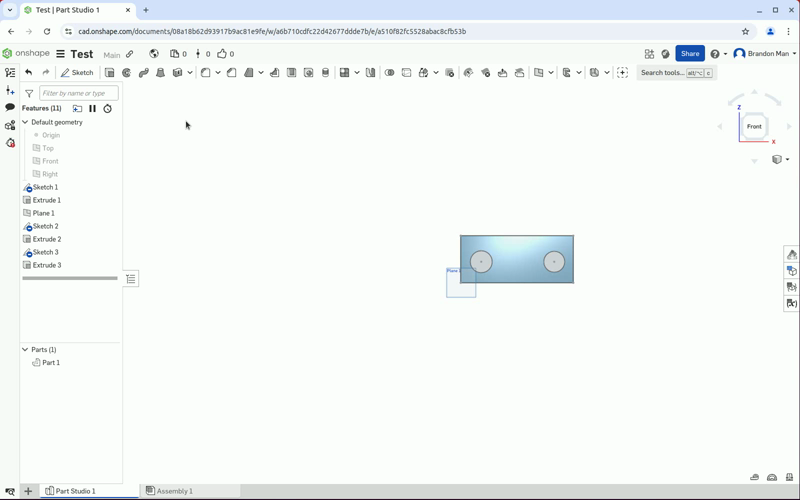
key(shift+h)
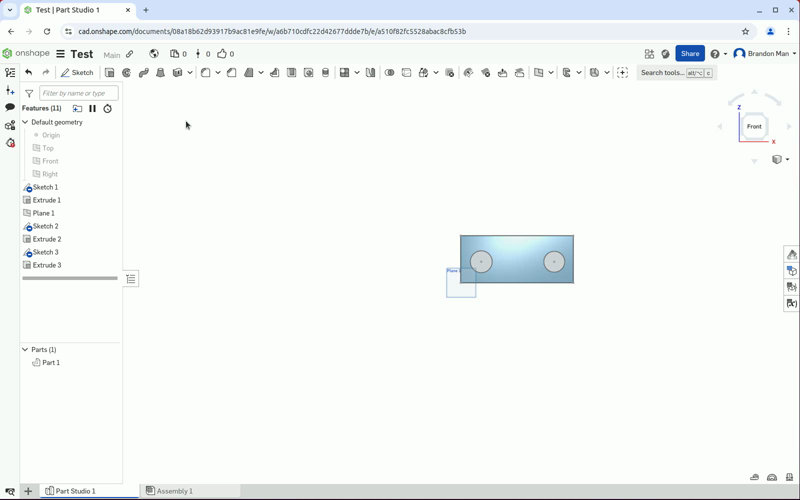
key(shift+7)
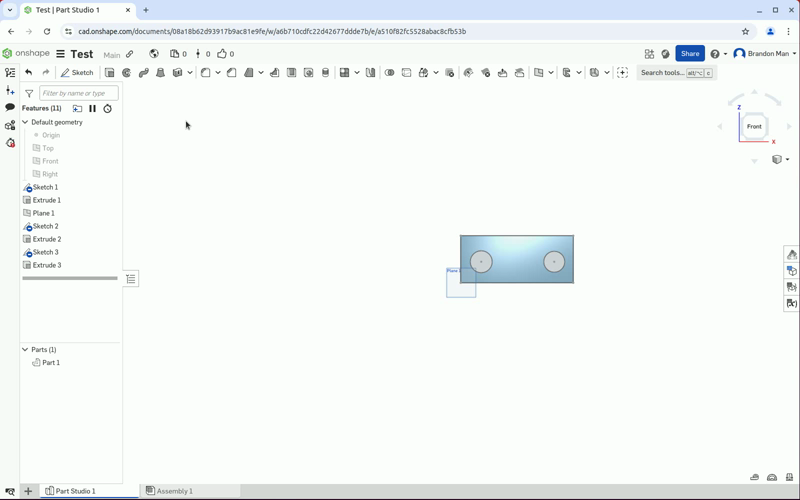
key(left, 2)
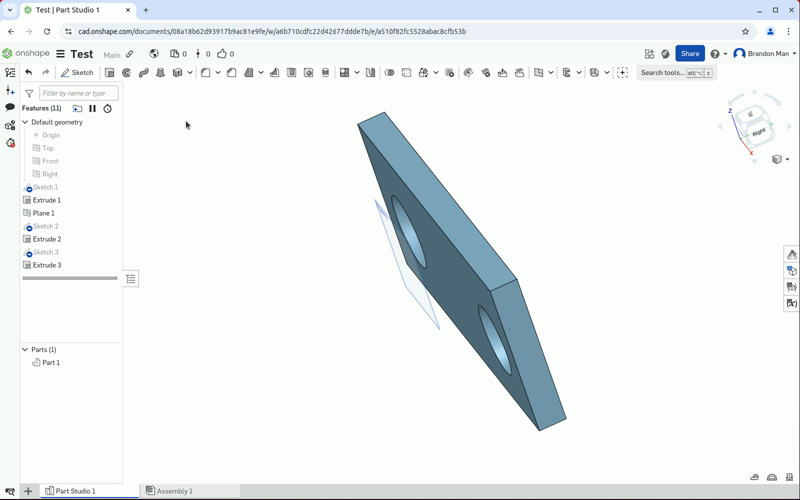
key(down, 2)
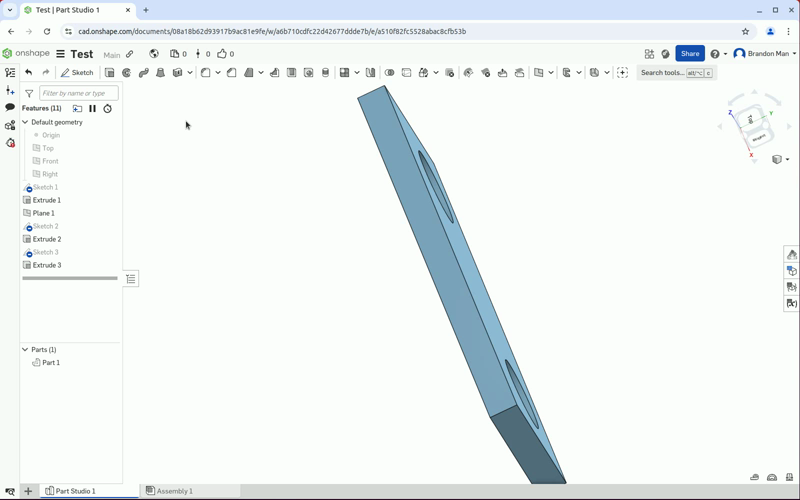
key(up, 2)
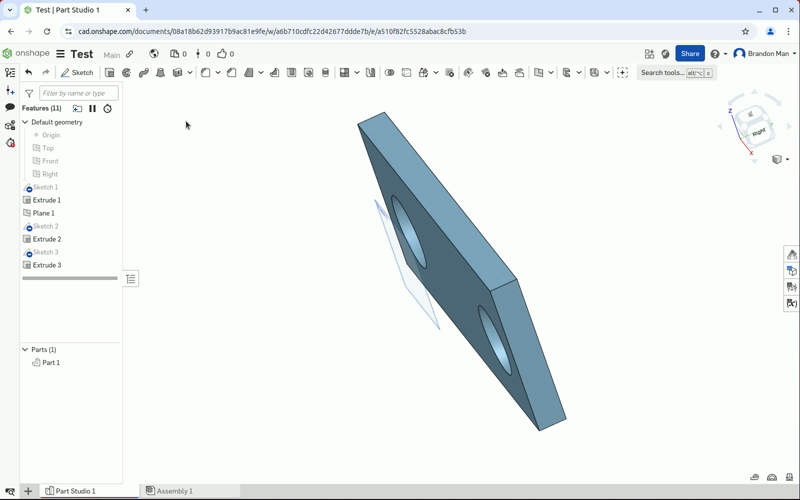
key(right, 2)
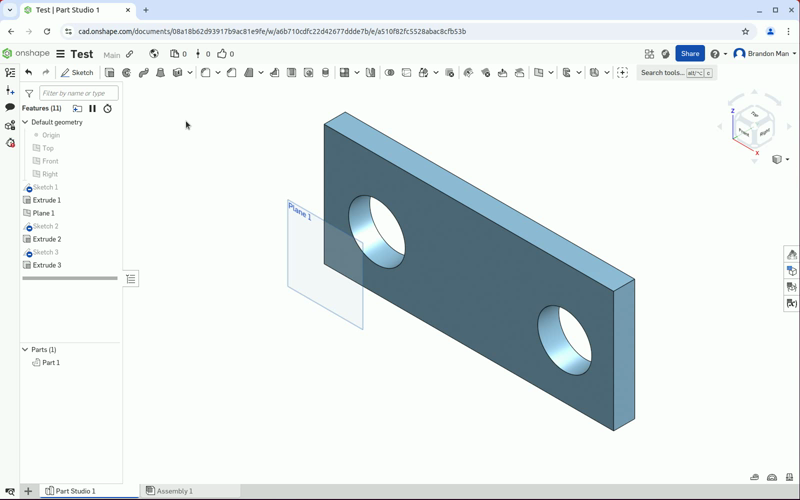
mouse_move(73, 189)
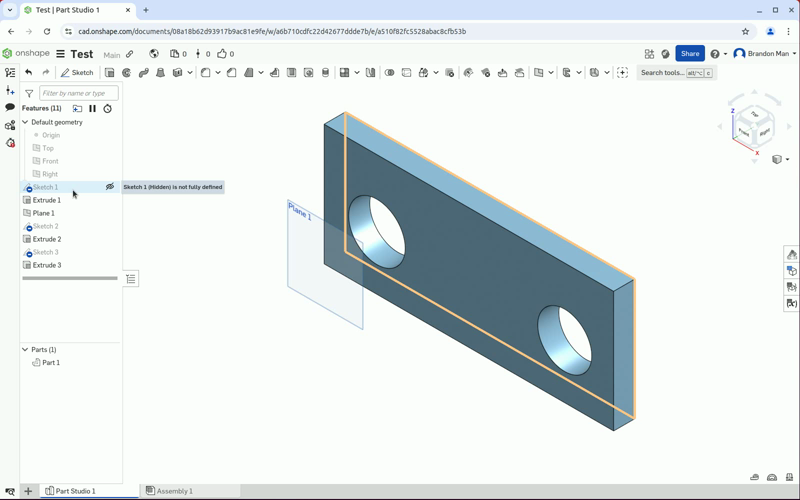
click(73, 189)